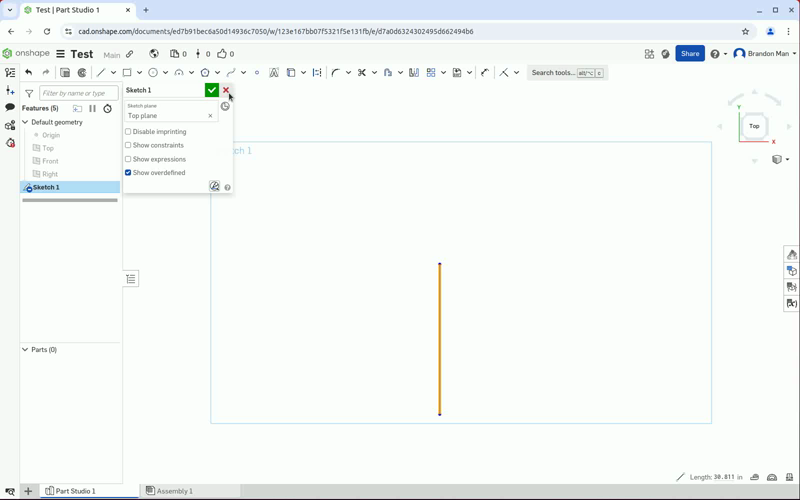
key(shift+h)
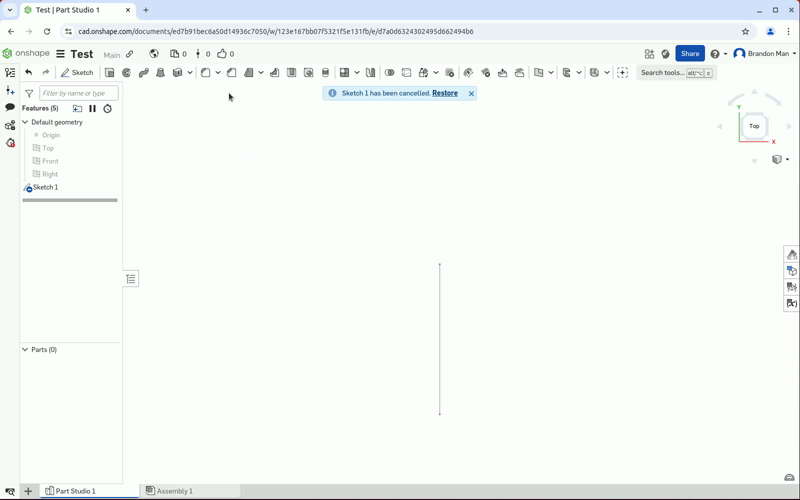
mouse_move(73, 352)
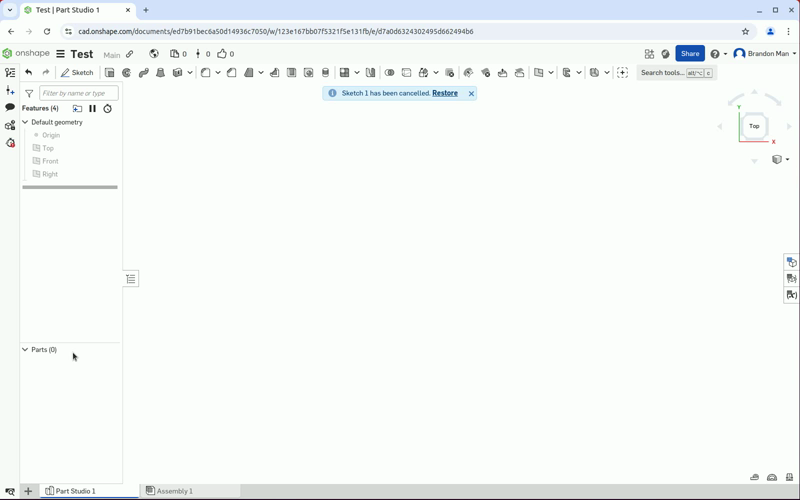
key(y)
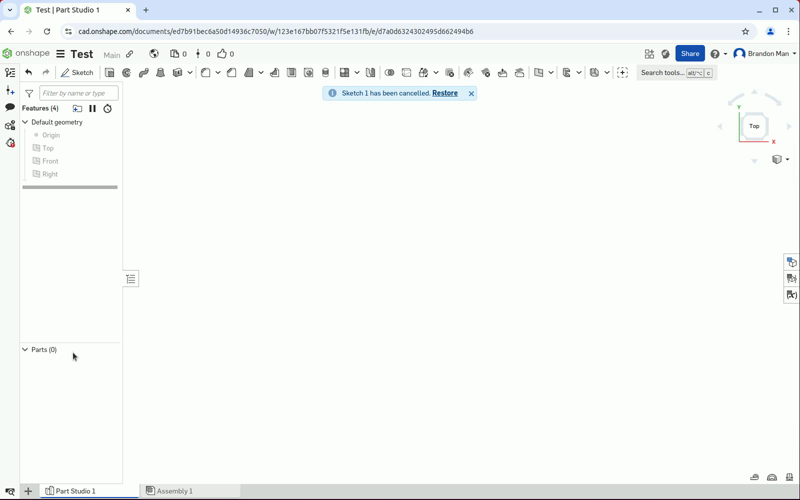
key(shift+p)
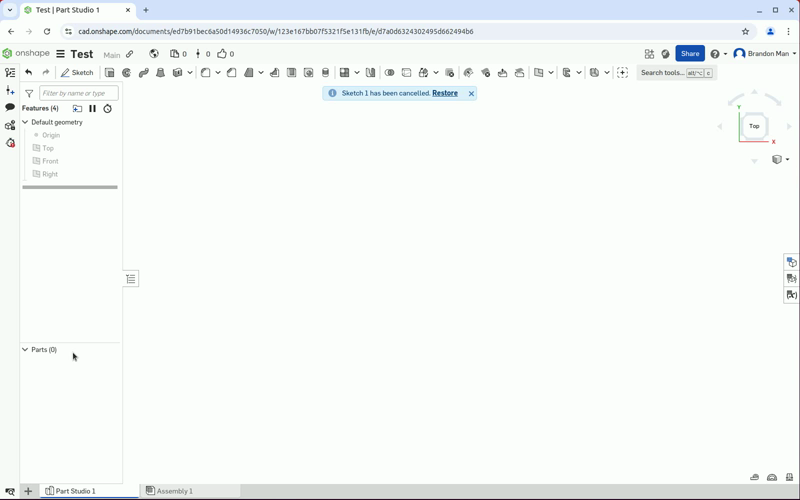
key(space)
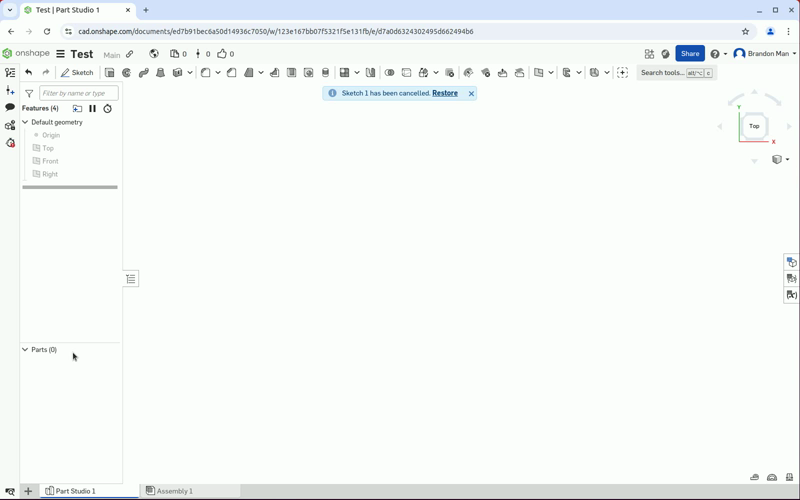
key_down(shift)
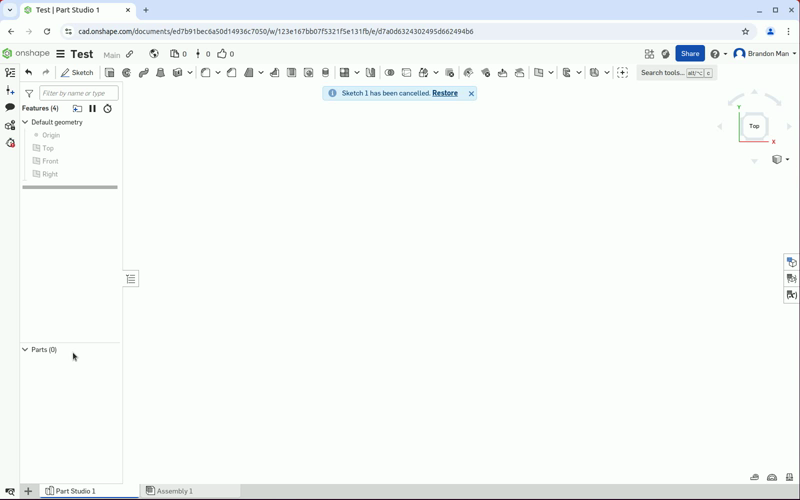
key(up)
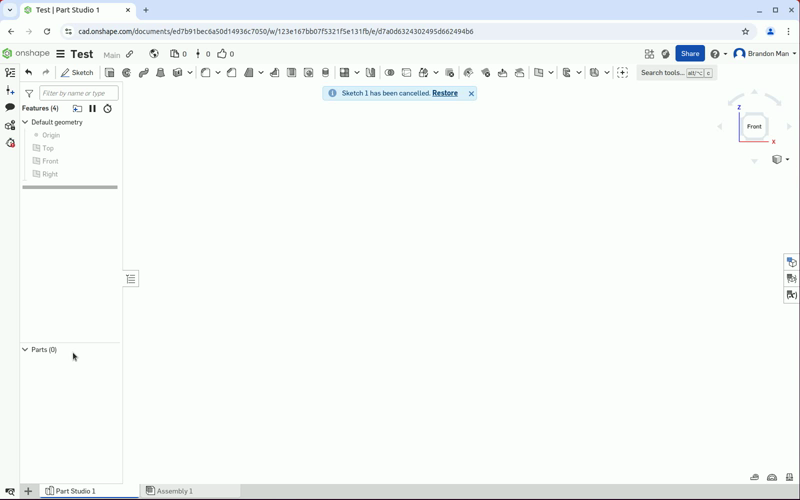
key_up(shift)
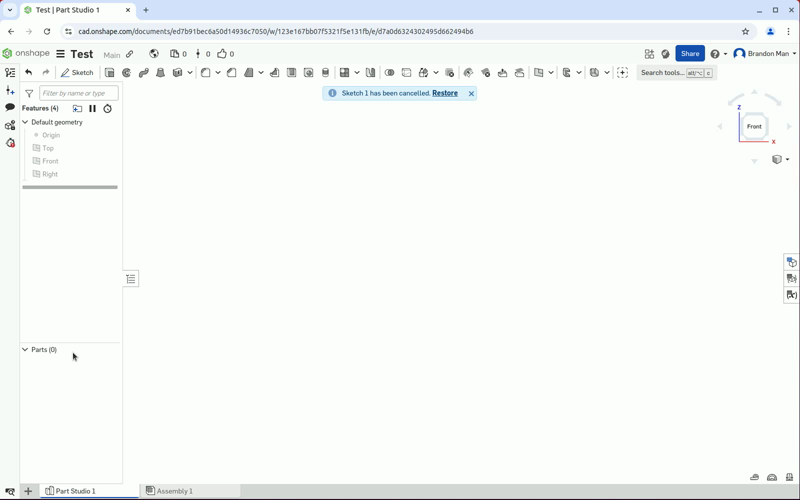
key(space)
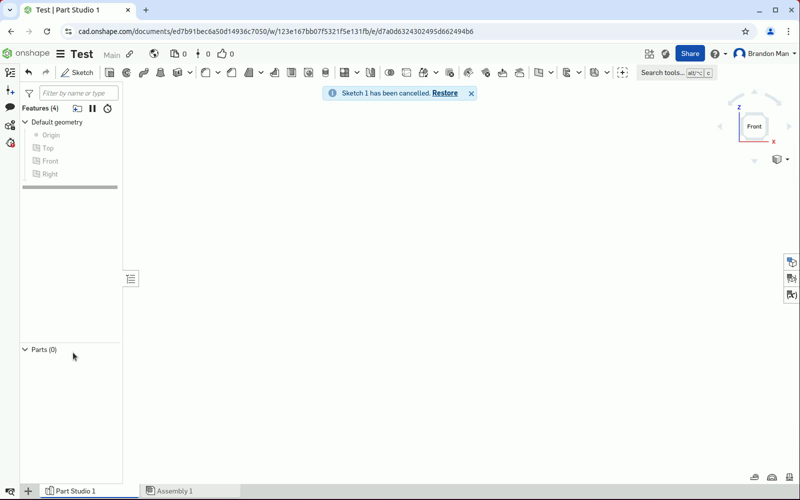
key_down(shift)
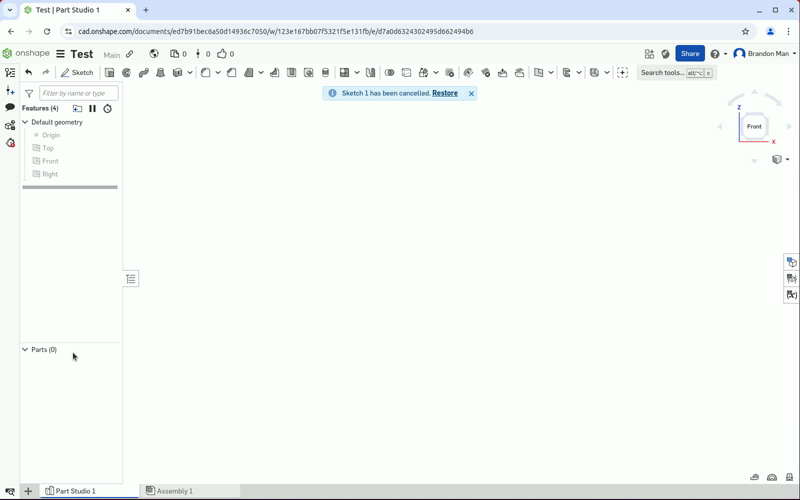
key(left)
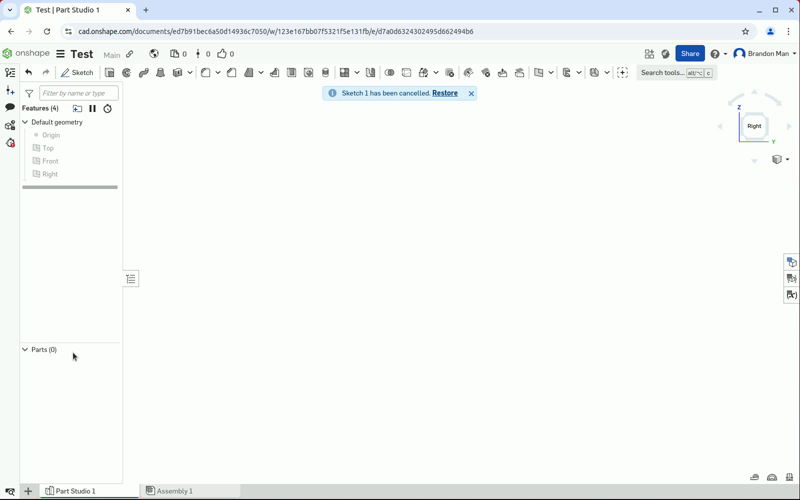
key_up(shift)
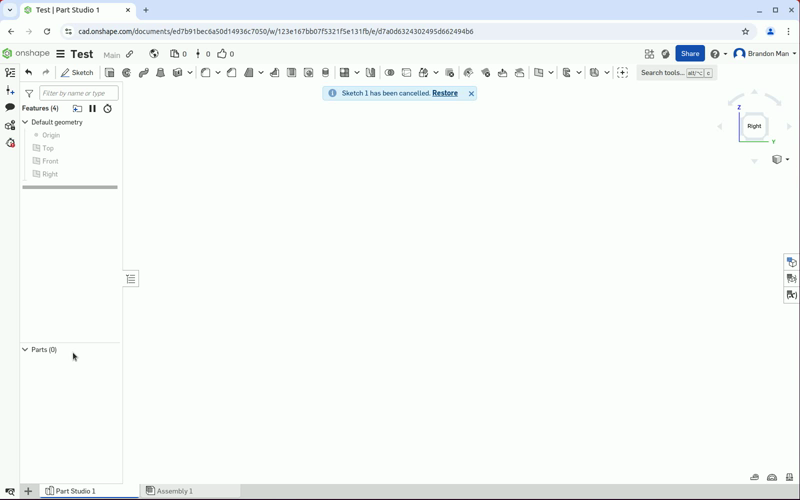
mouse_move(73, 352)
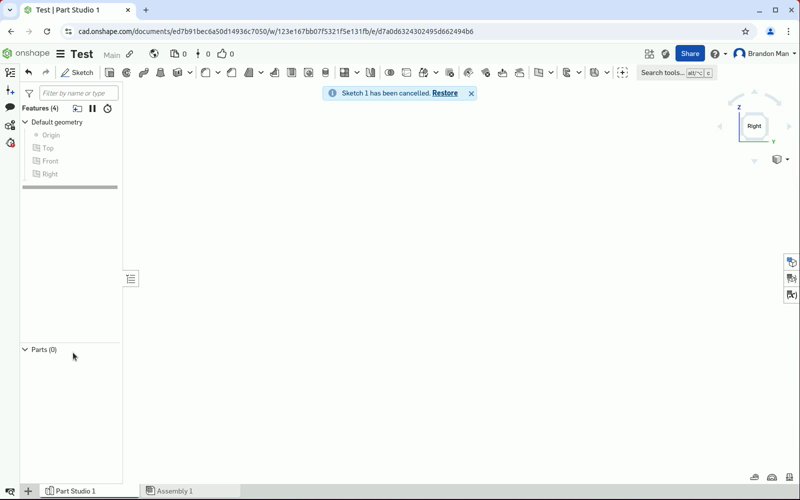
key(shift+y)
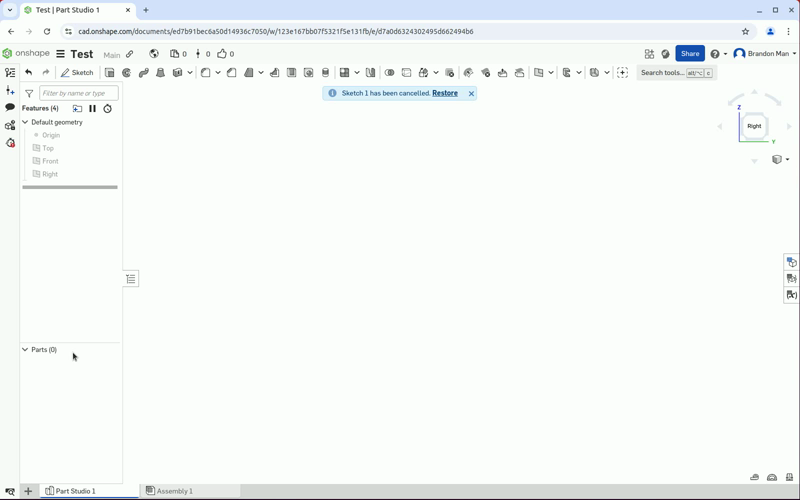
key(shift+s)
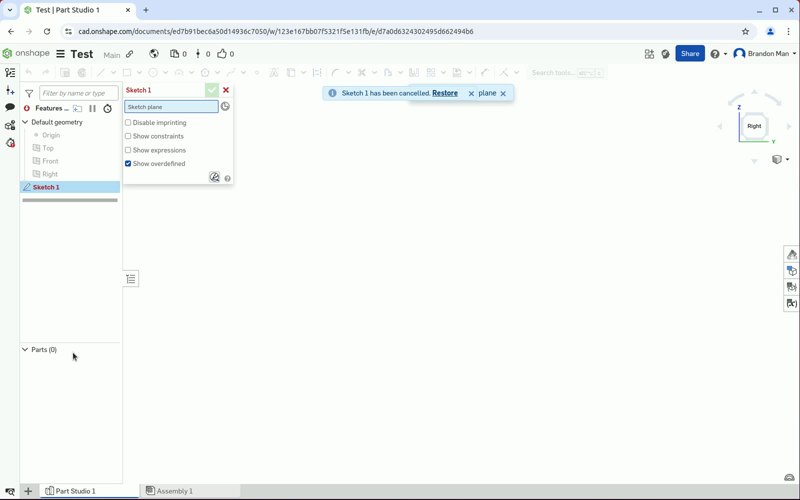
mouse_move(73, 176)
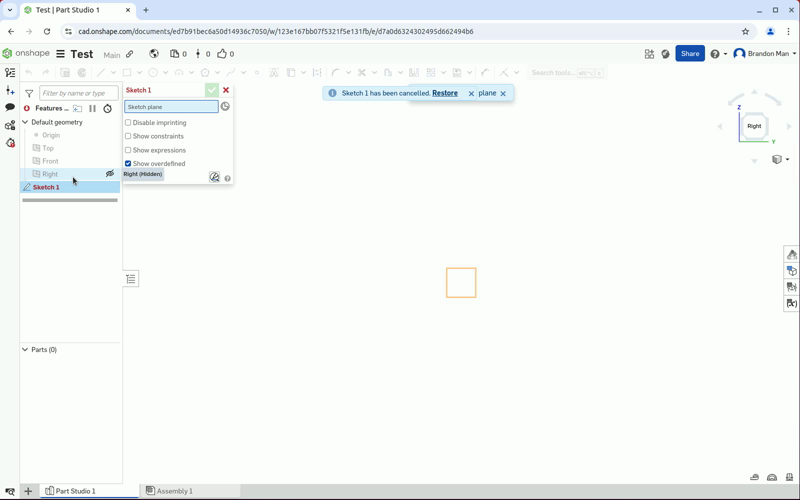
click(73, 176)
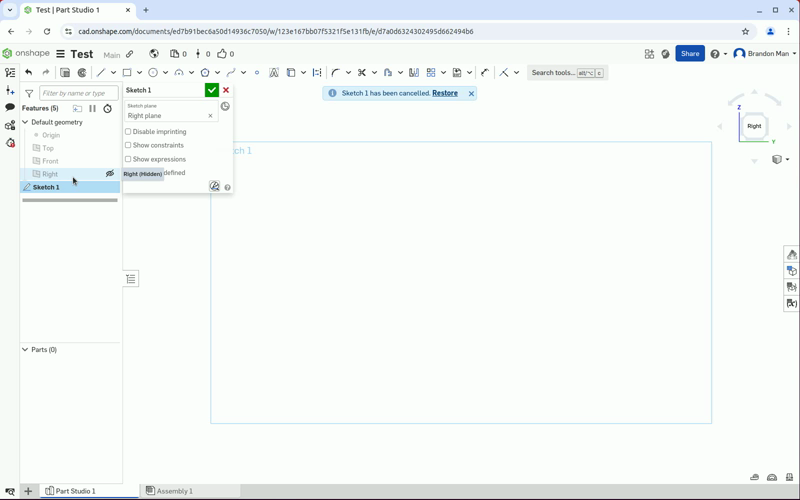
mouse_move(73, 352)
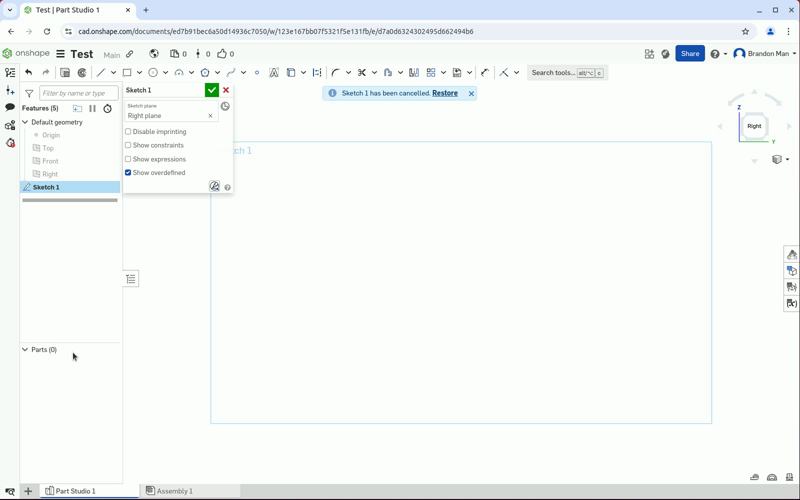
key(y)
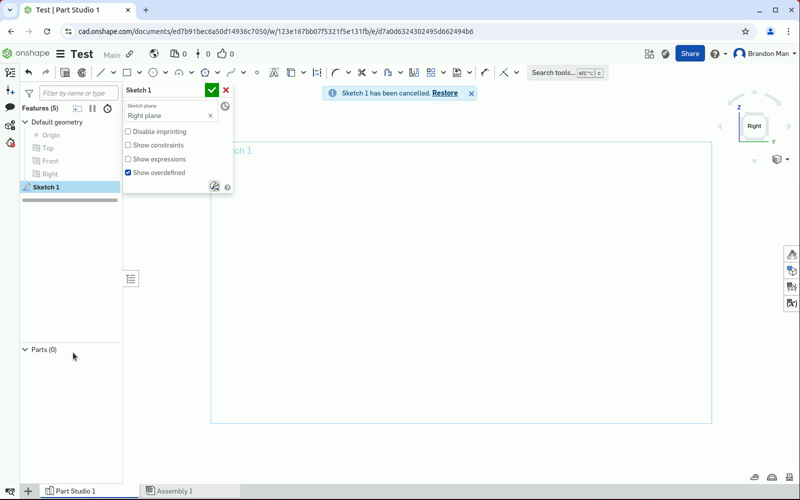
key(l)
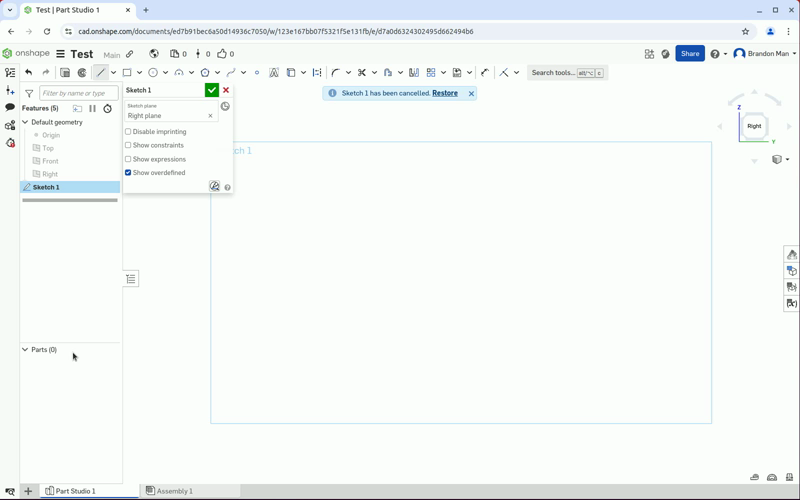
key_down(shift)
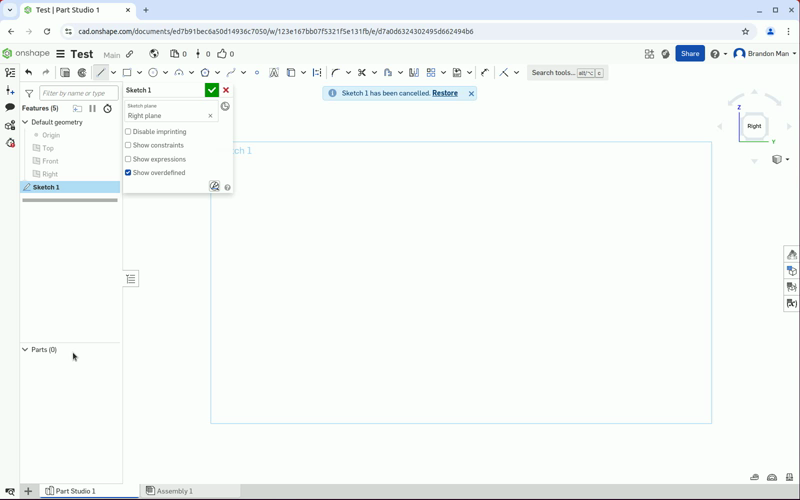
mouse_move(453, 282)
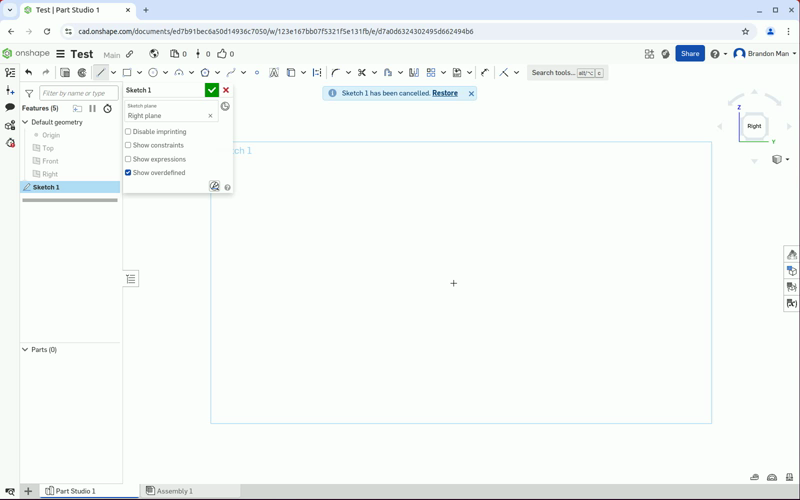
click(453, 282)
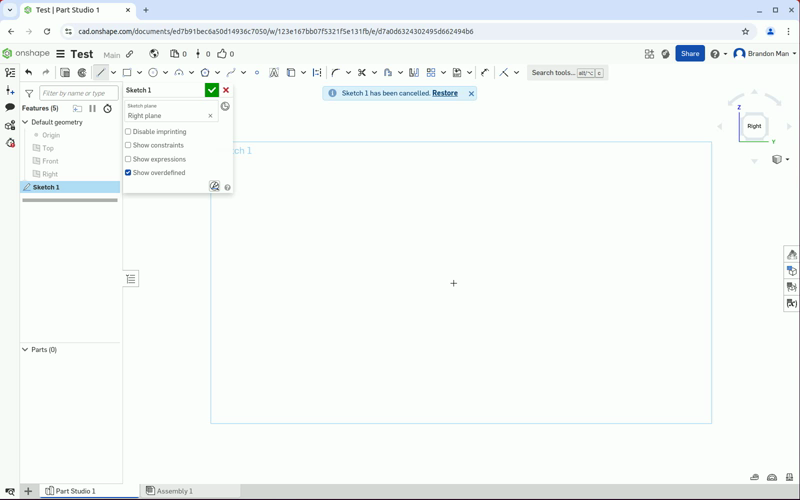
key_up(shift)
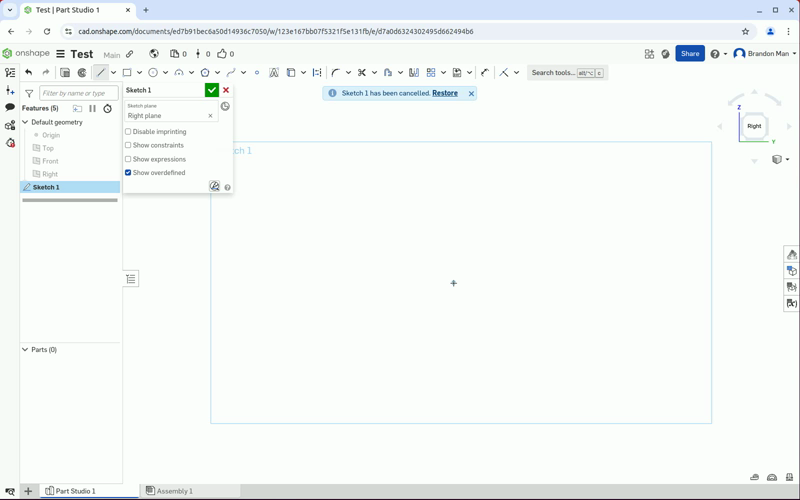
key_down(shift)
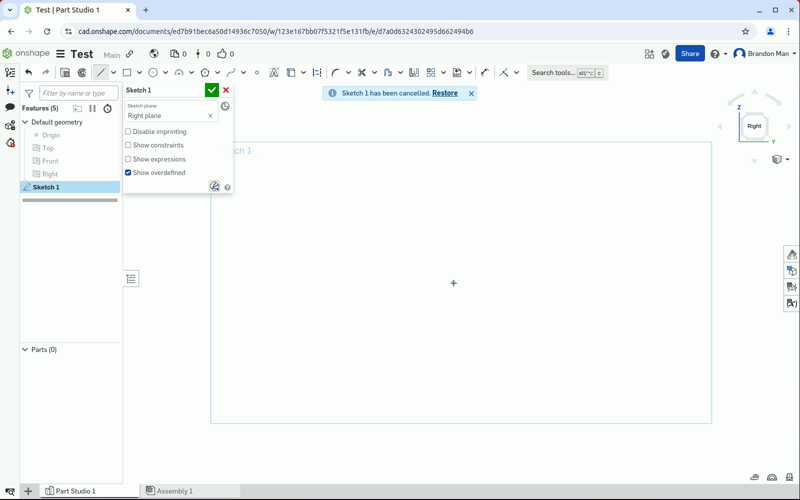
mouse_move(483, 282)
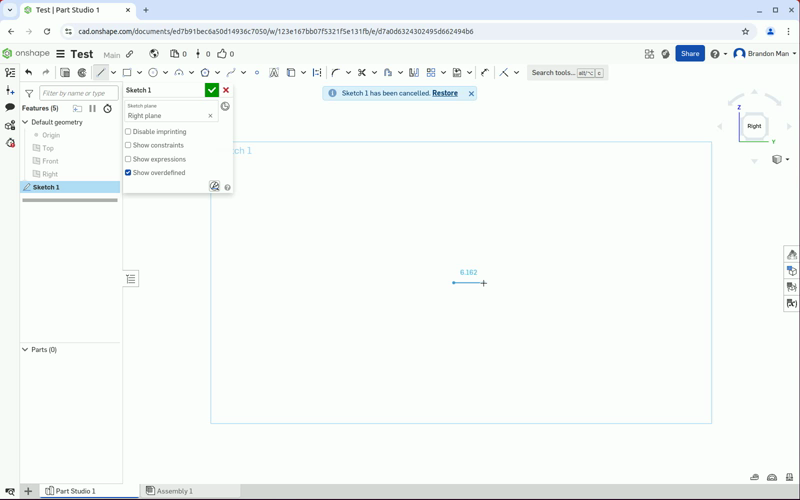
mouse_move(457, 289)
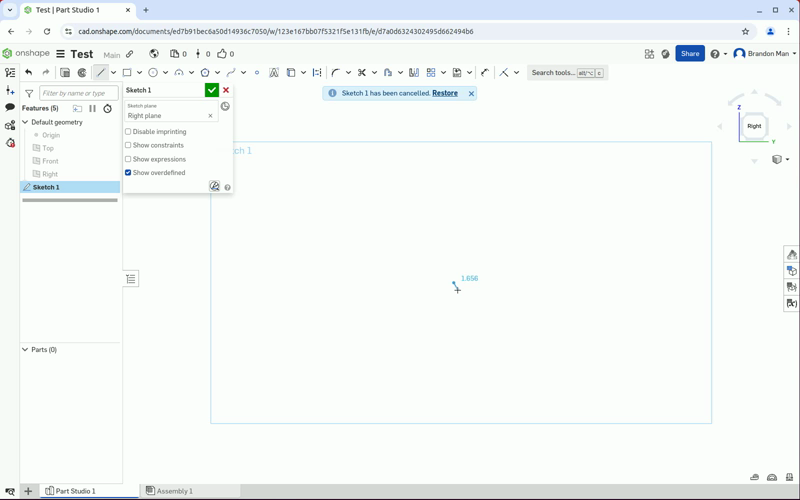
click(457, 289)
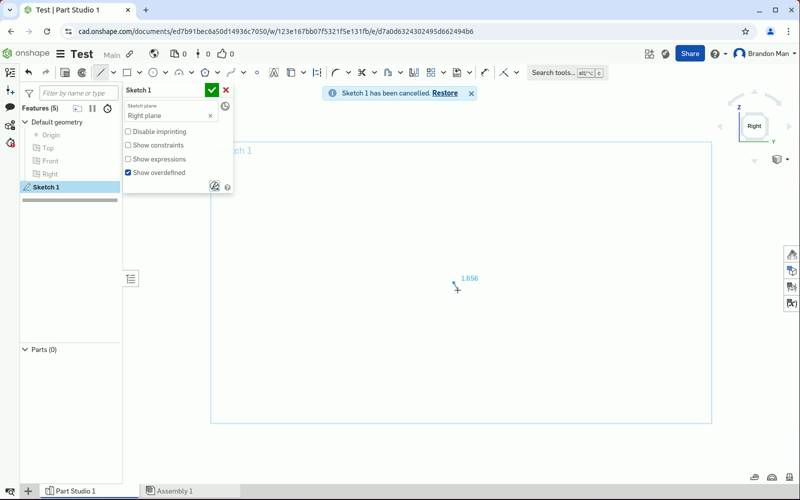
key_up(shift)
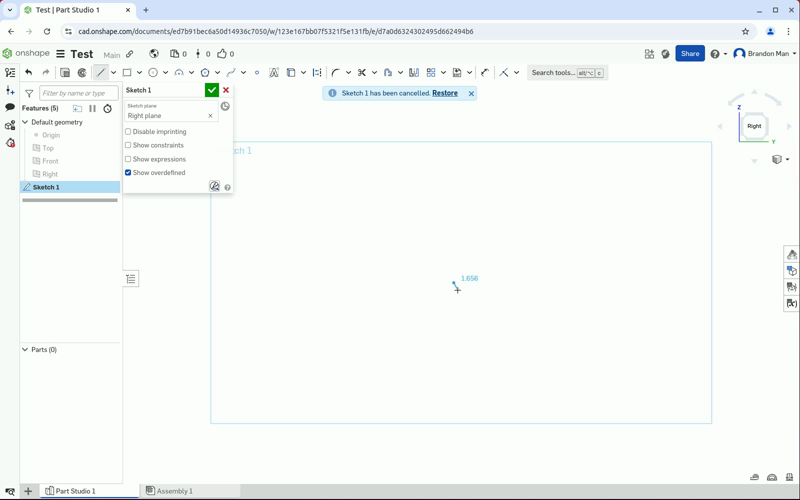
key_down(shift)
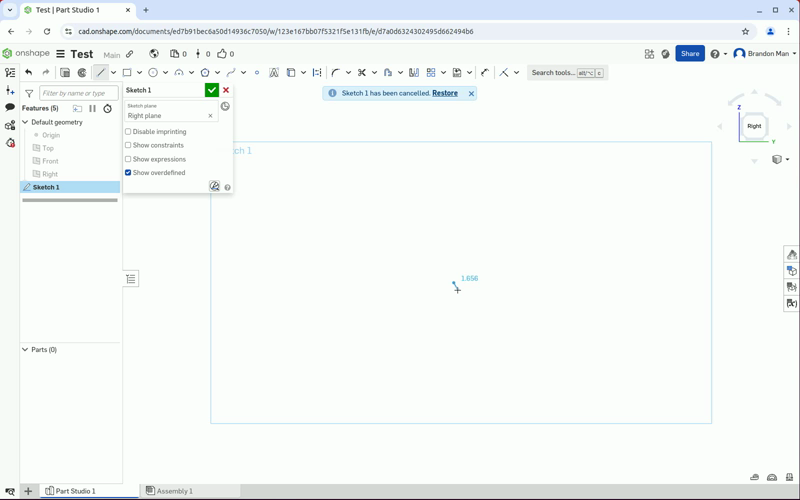
mouse_move(487, 289)
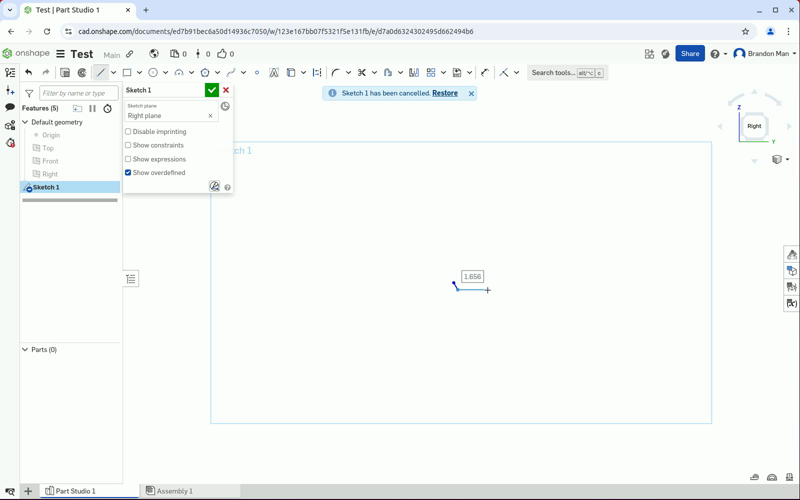
mouse_move(464, 289)
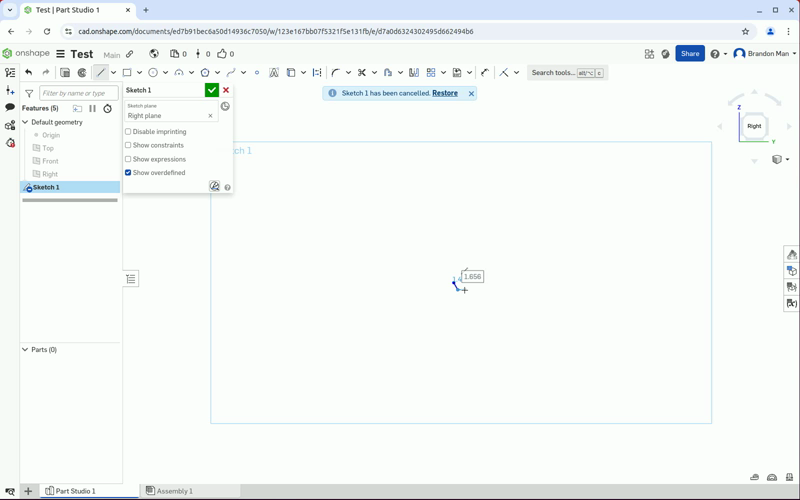
scroll(6)
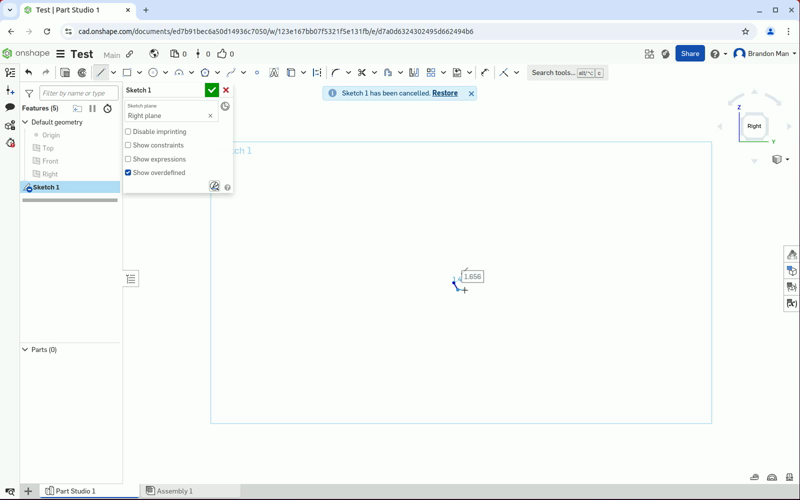
scroll(6)
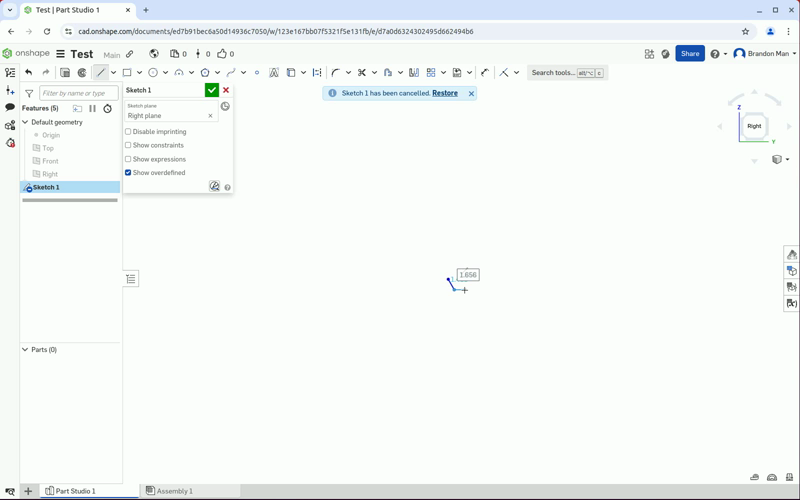
scroll(6)
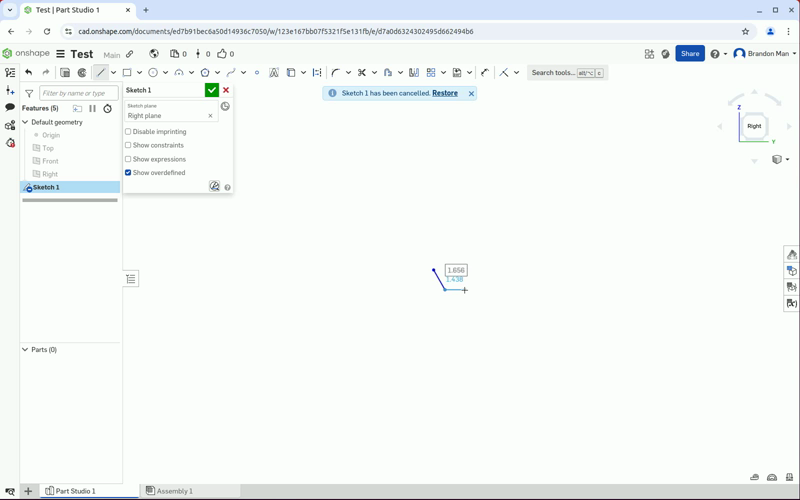
scroll(6)
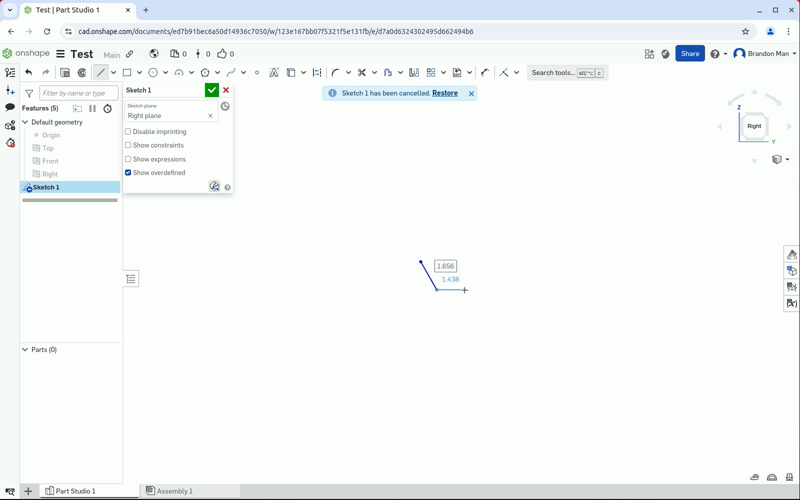
scroll(6)
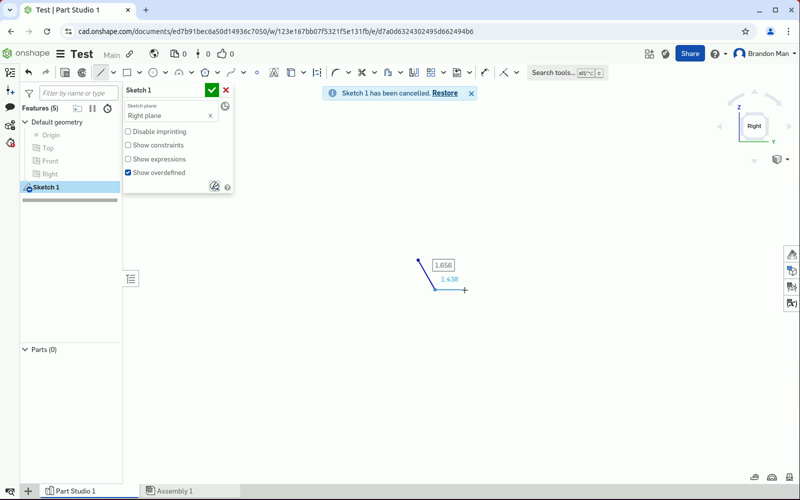
scroll(6)
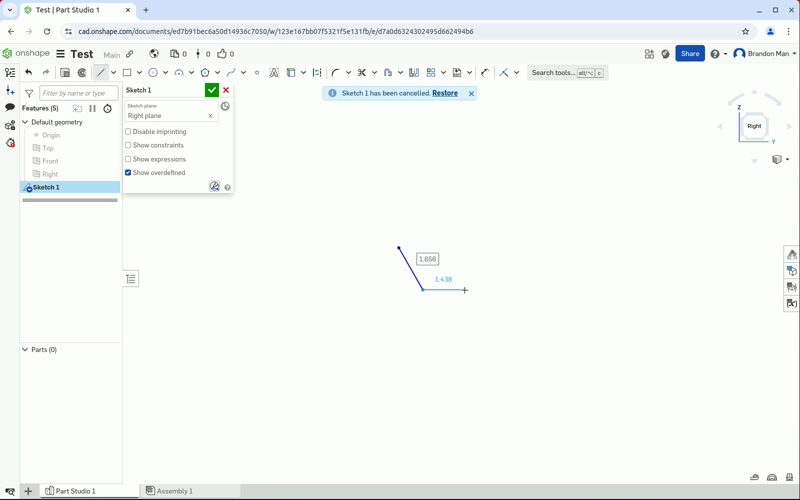
scroll(6)
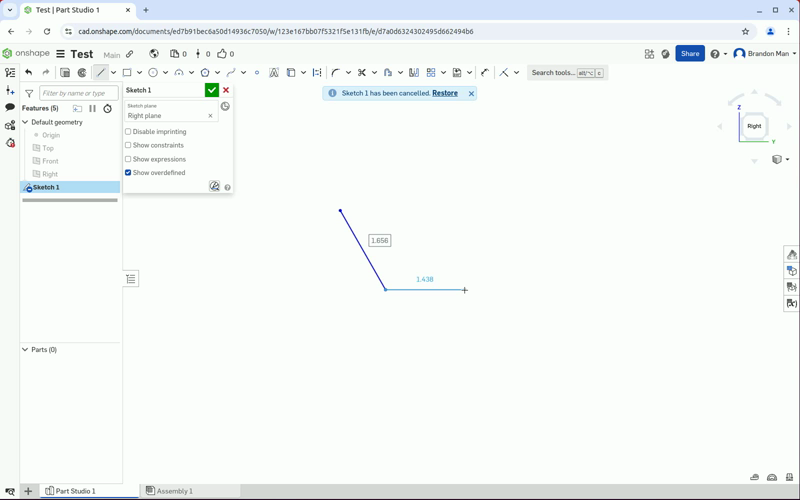
click(464, 289)
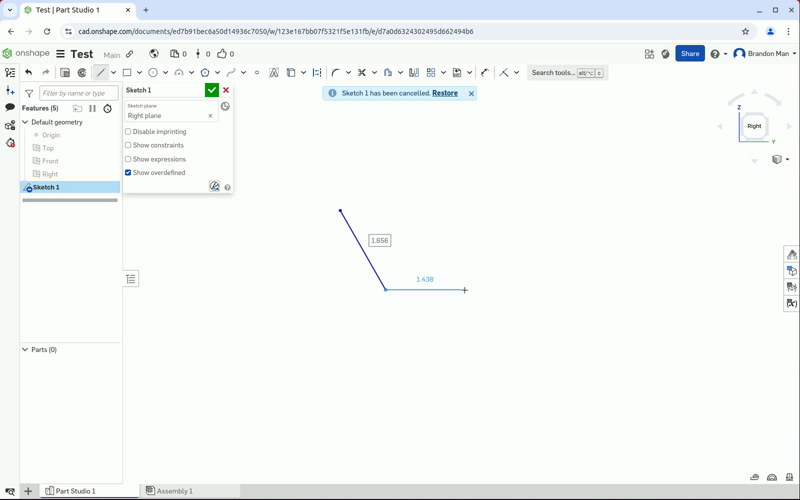
scroll(-6)
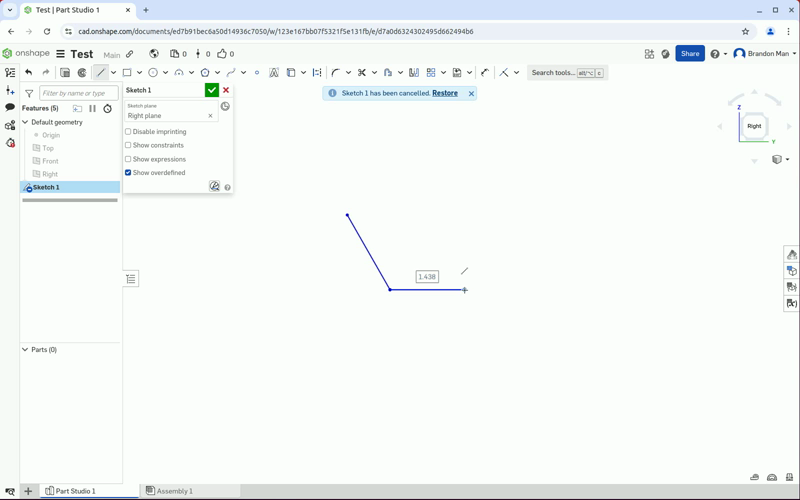
scroll(-6)
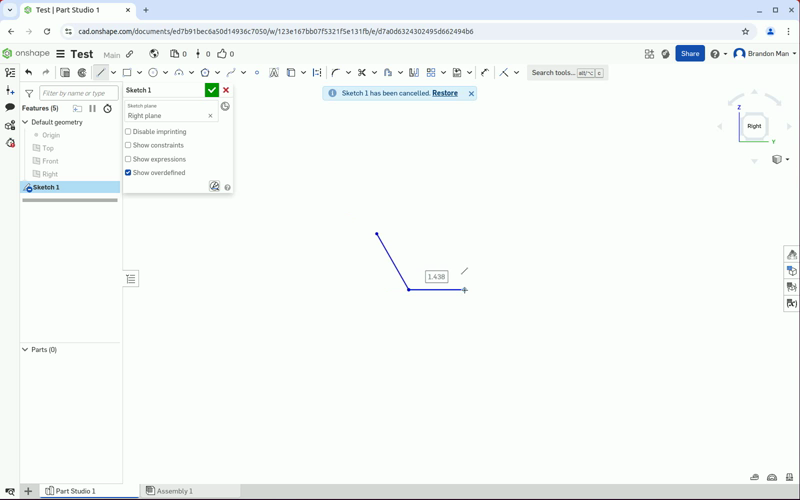
scroll(-6)
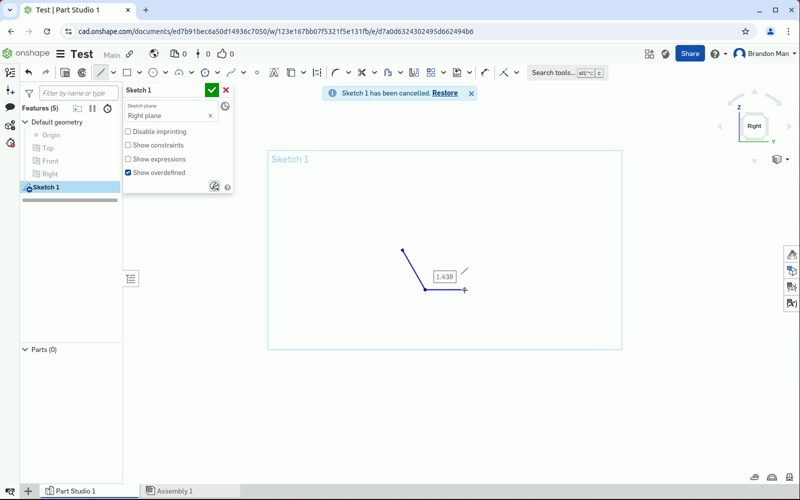
scroll(-6)
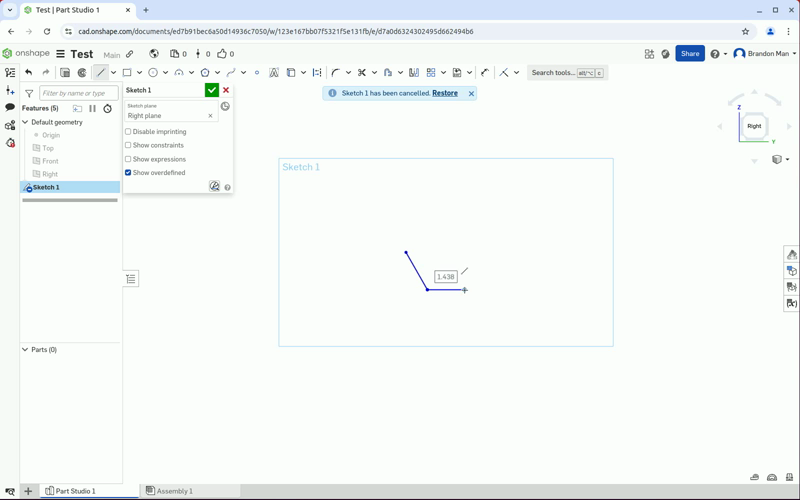
scroll(-6)
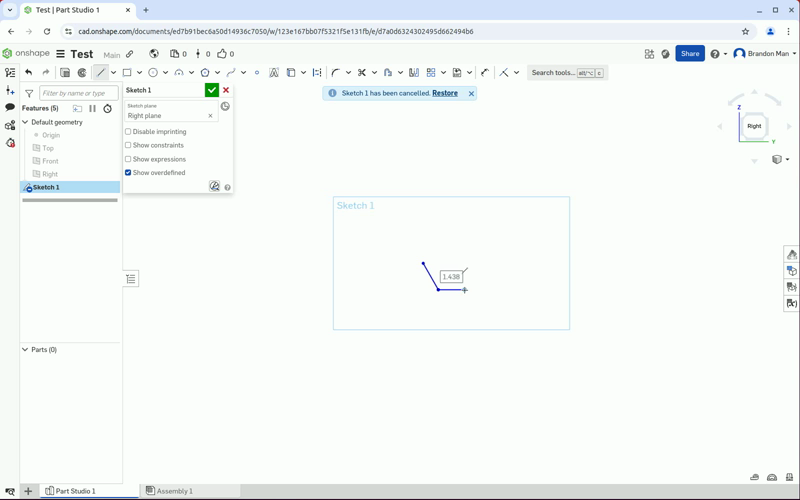
scroll(-6)
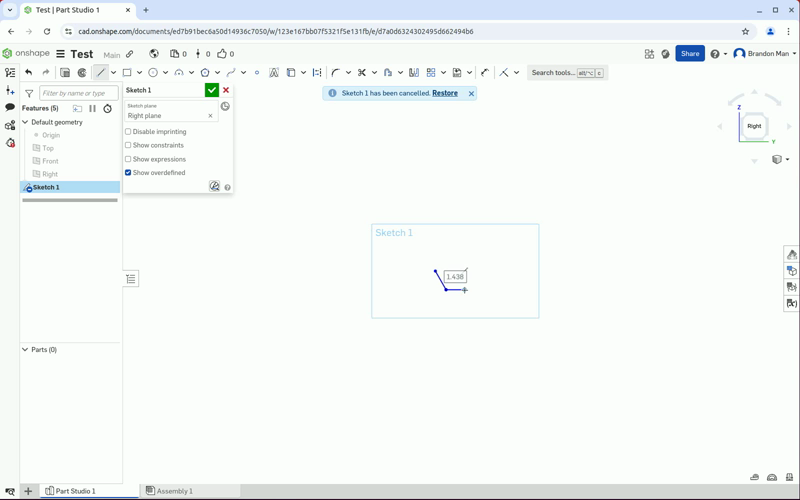
scroll(-6)
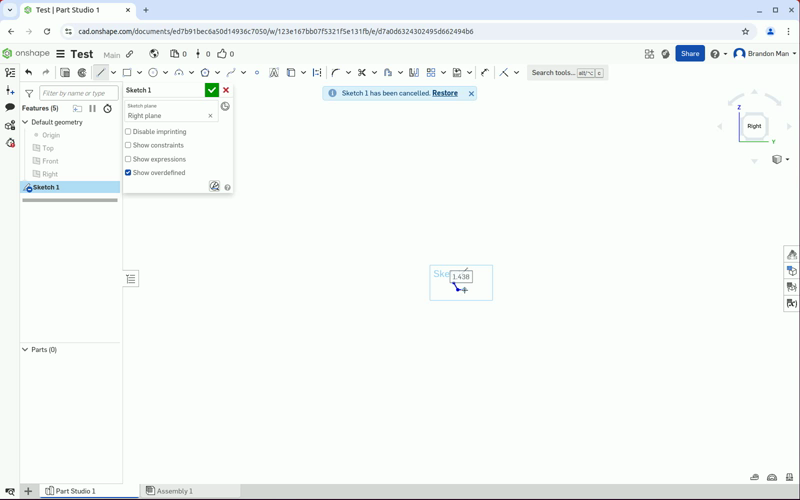
key_up(shift)
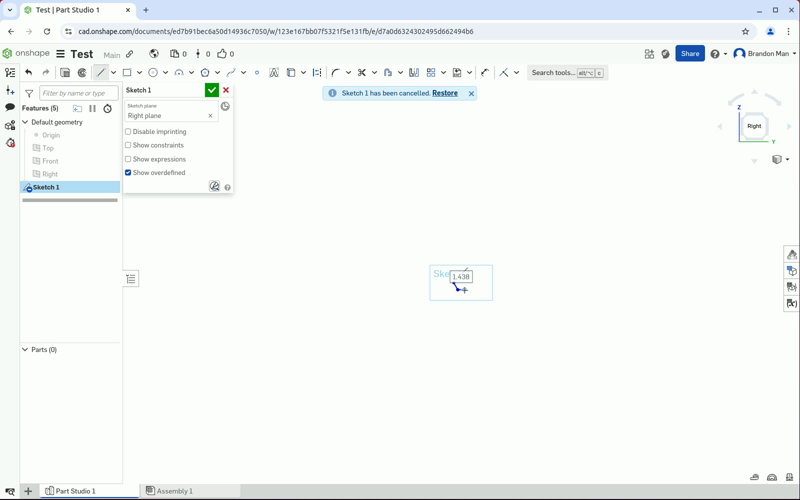
key_down(shift)
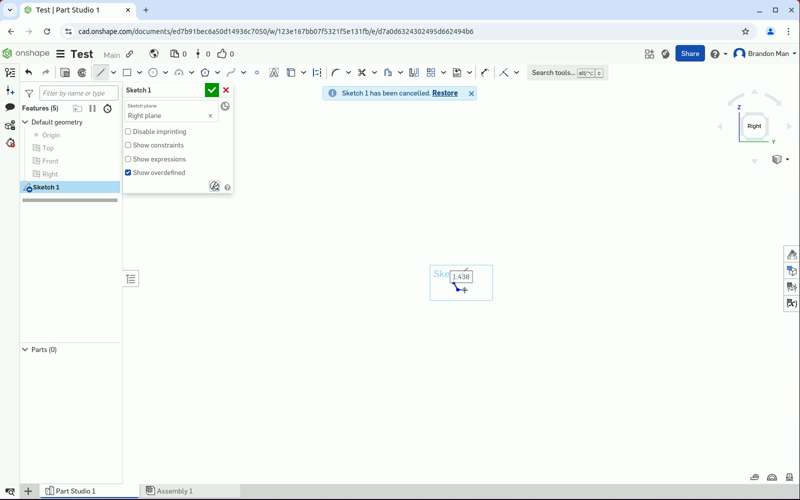
mouse_move(495, 289)
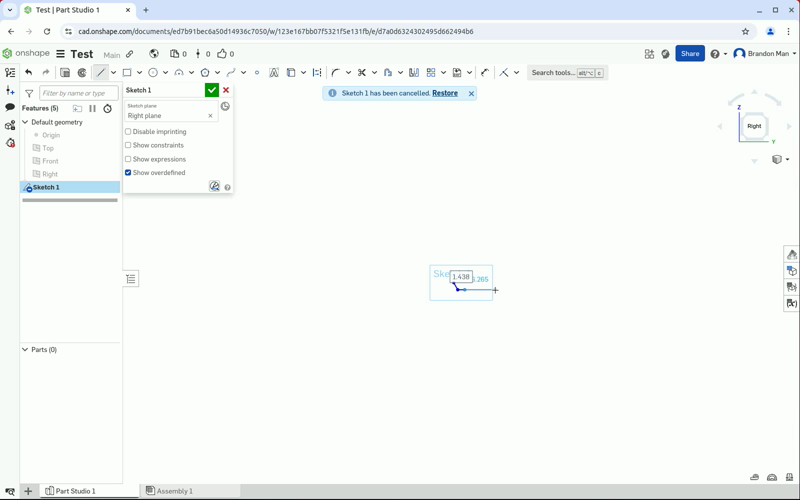
mouse_move(468, 282)
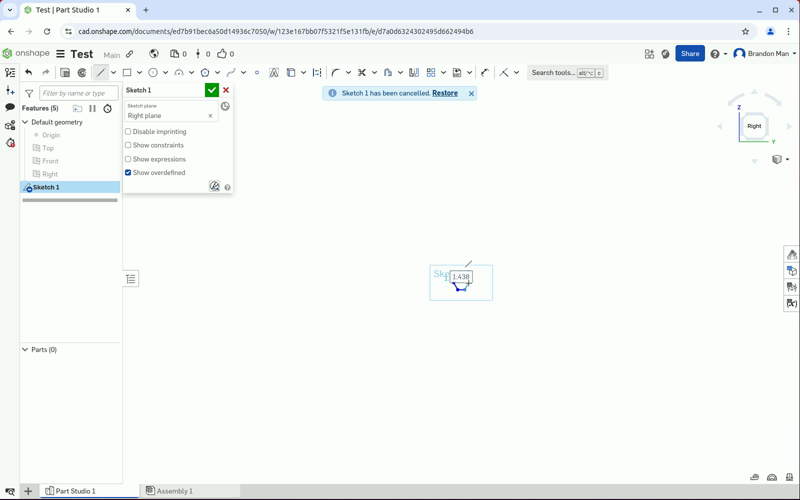
click(468, 282)
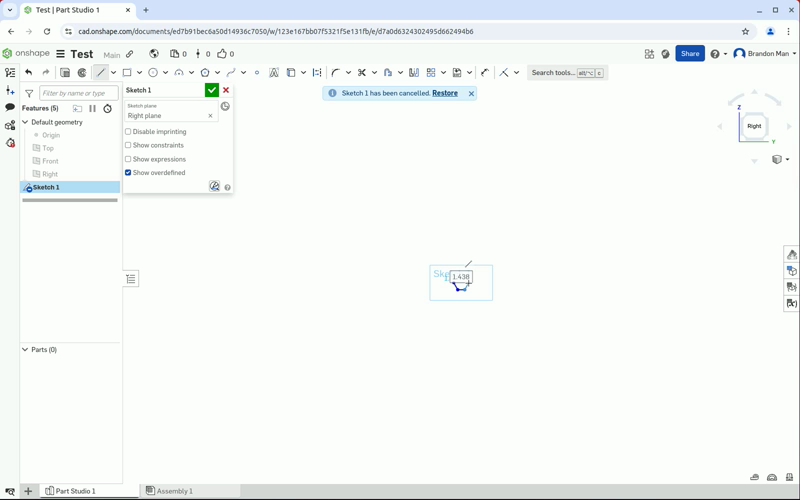
key_up(shift)
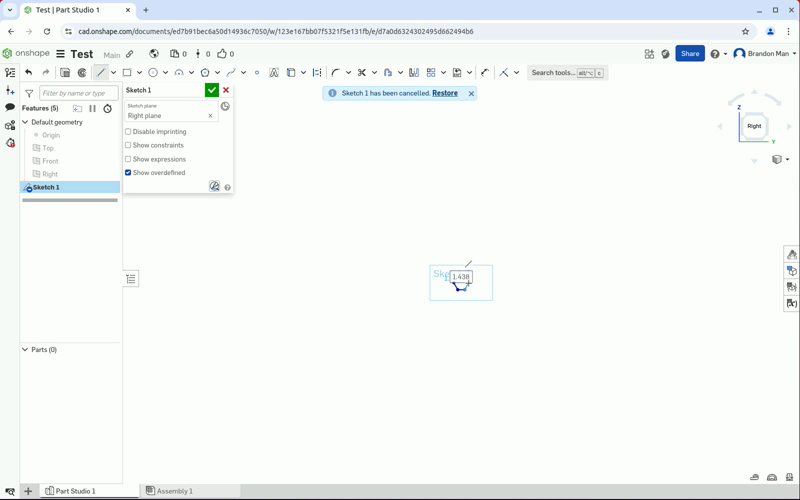
key_down(shift)
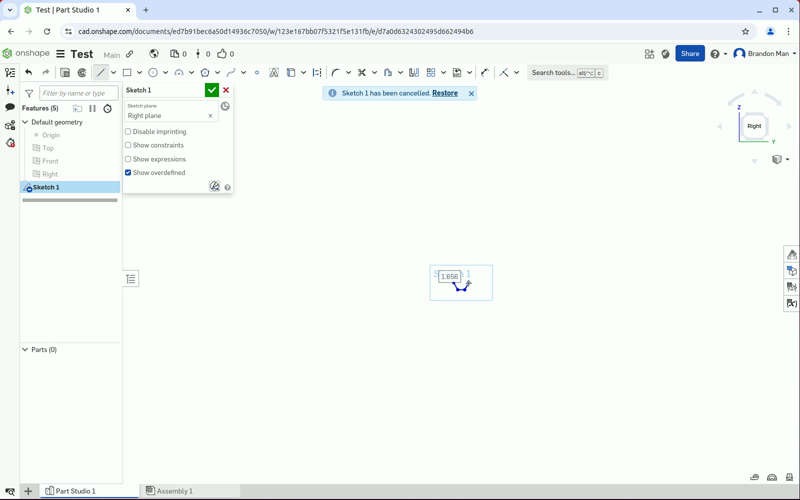
mouse_move(498, 282)
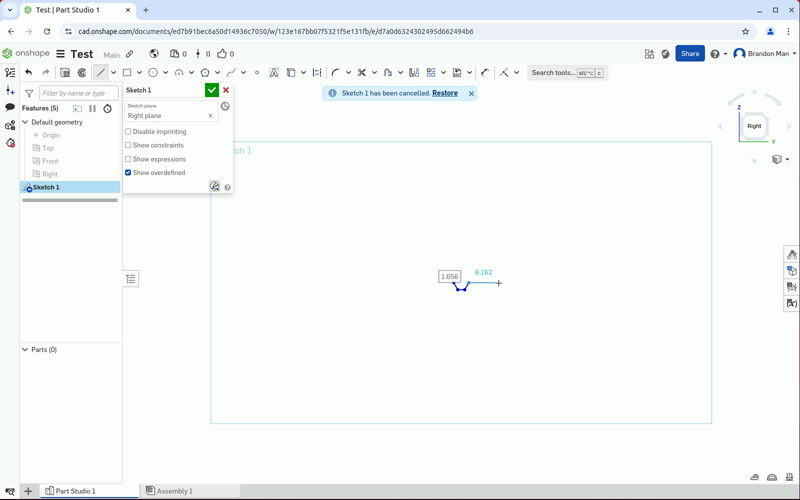
mouse_move(464, 276)
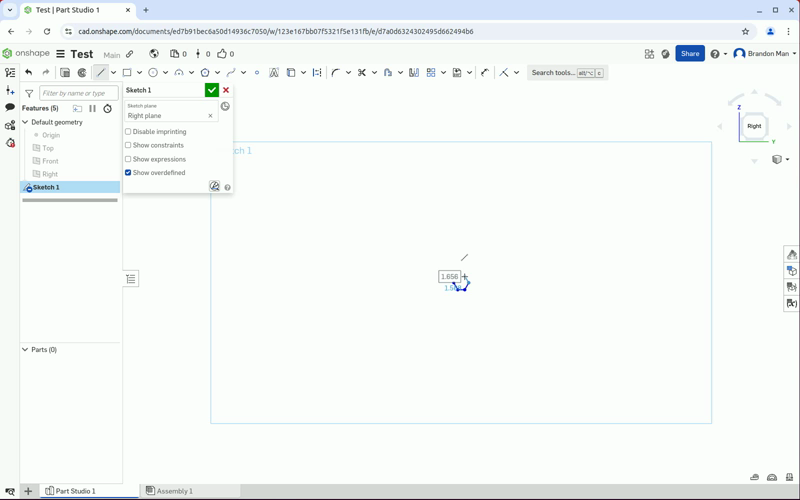
click(464, 276)
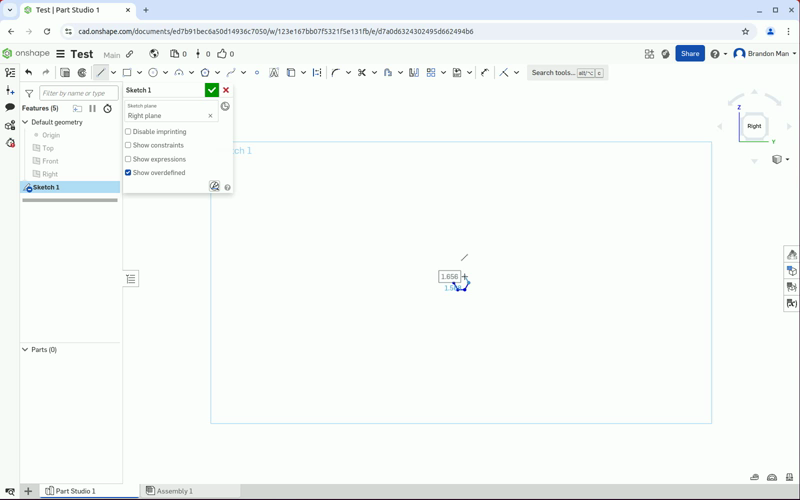
key_up(shift)
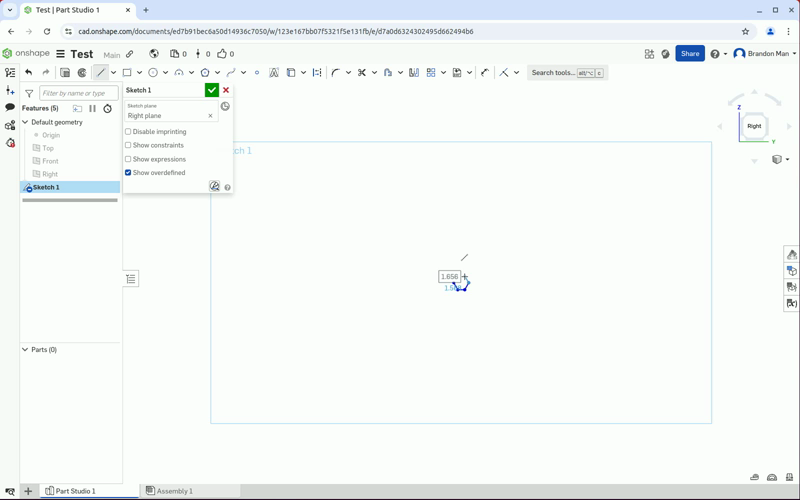
key_down(shift)
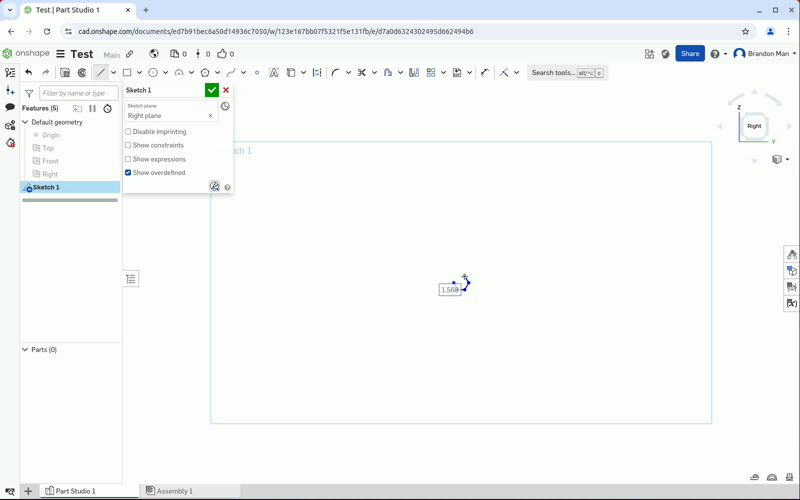
mouse_move(495, 276)
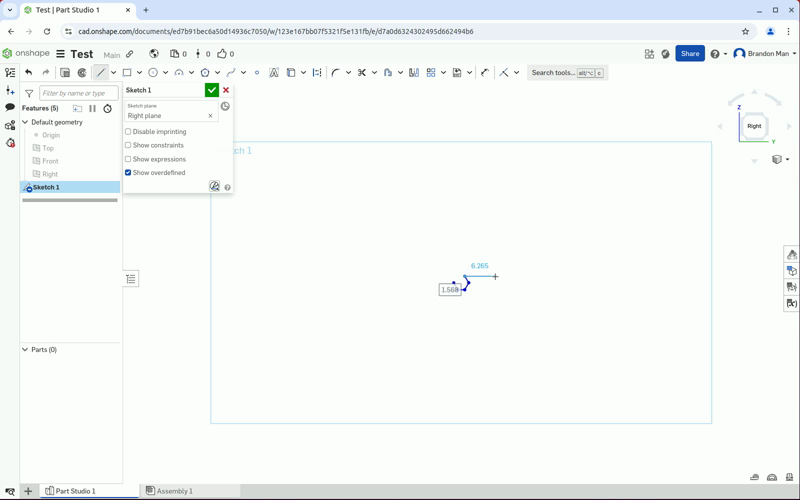
mouse_move(457, 276)
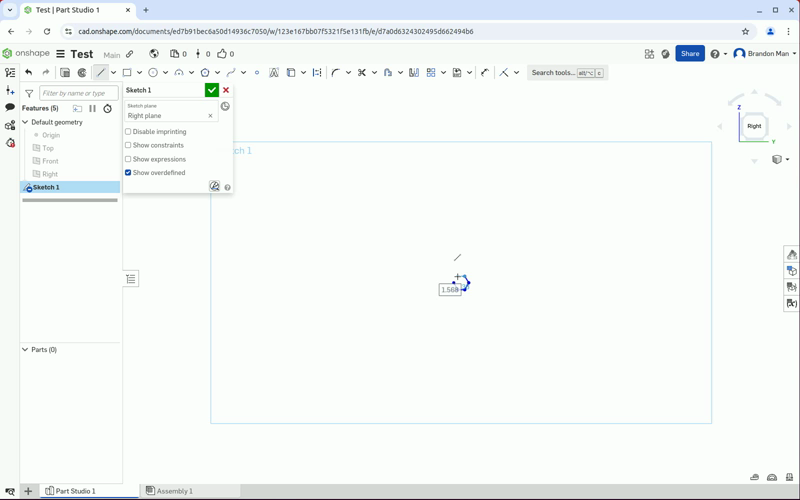
scroll(6)
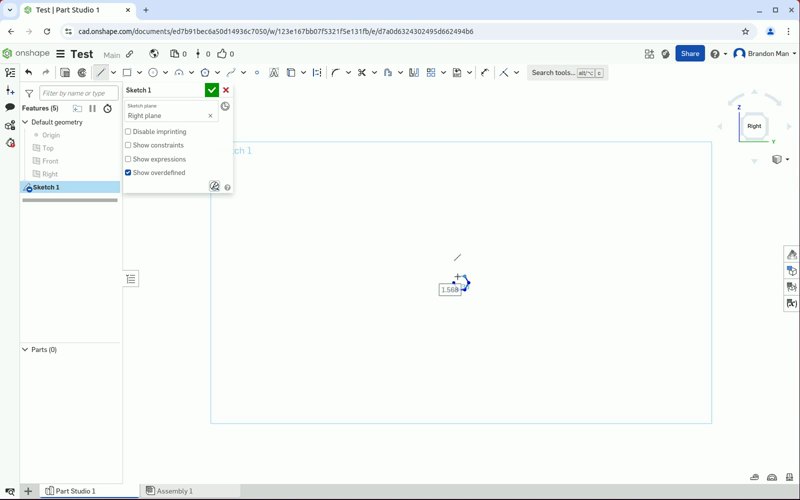
scroll(6)
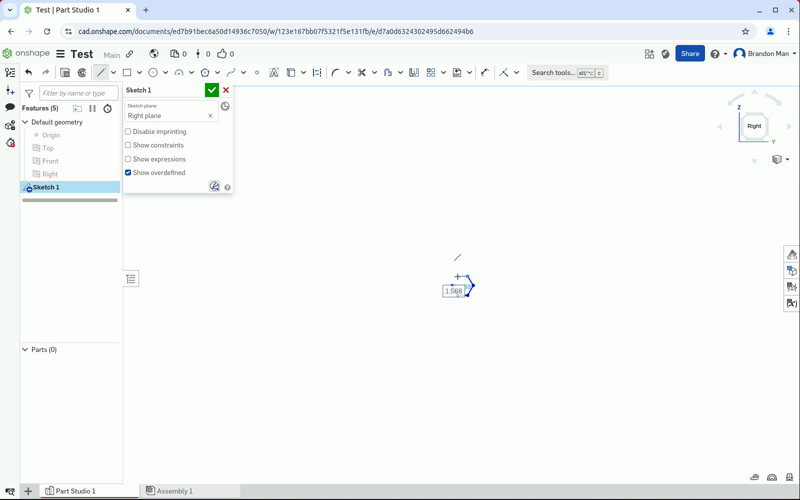
scroll(6)
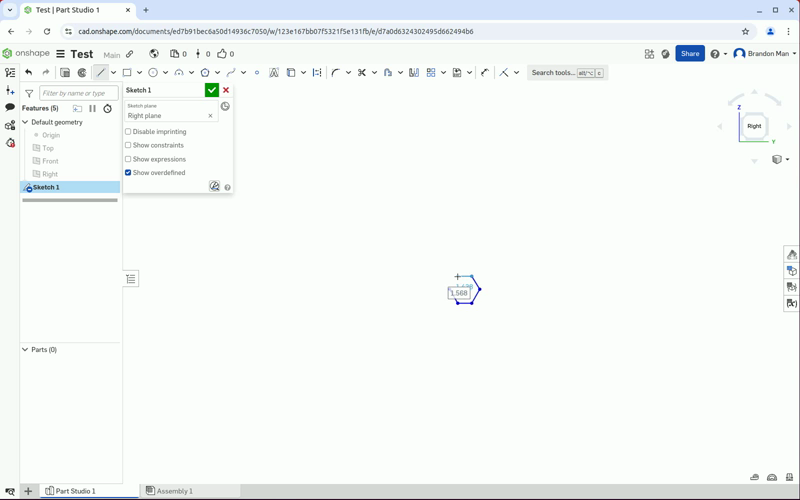
scroll(6)
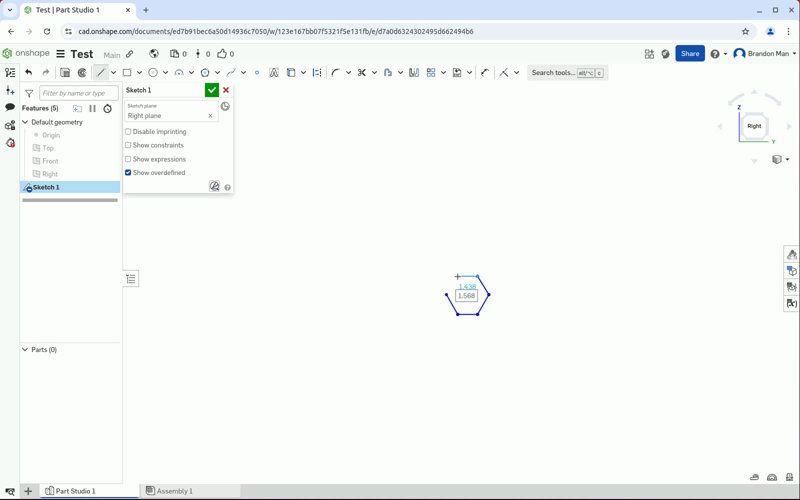
scroll(6)
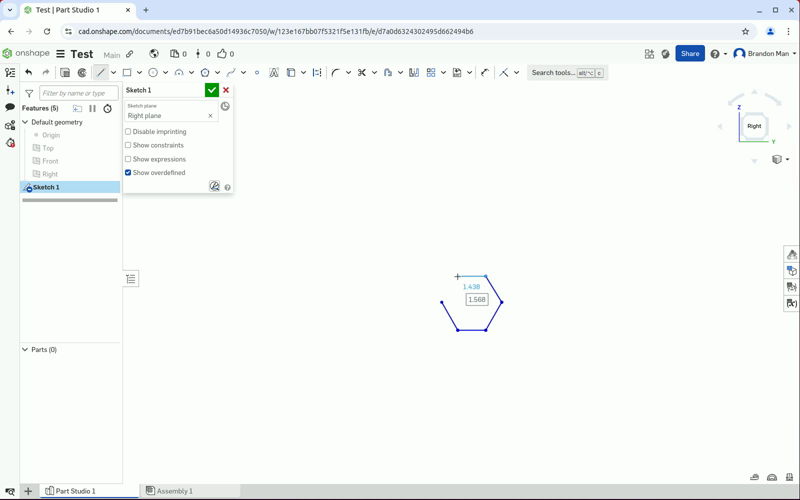
scroll(6)
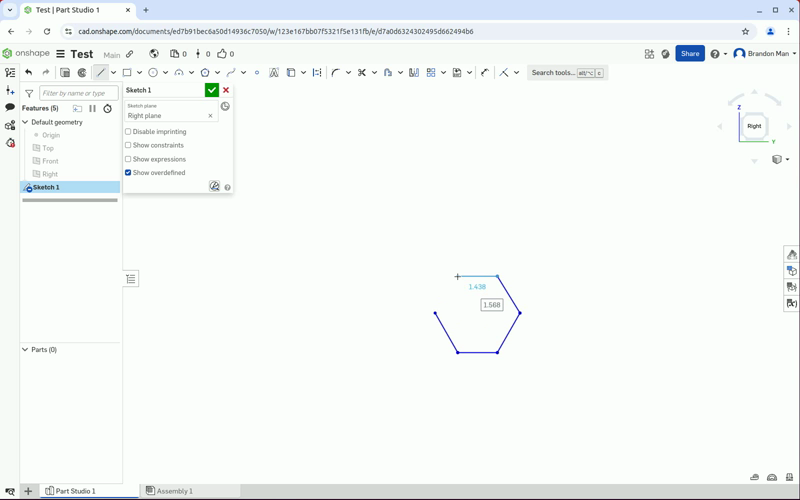
scroll(6)
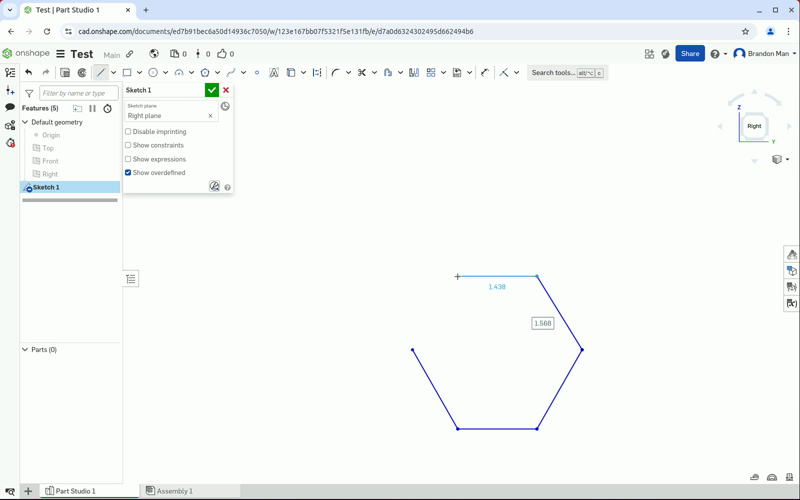
click(457, 276)
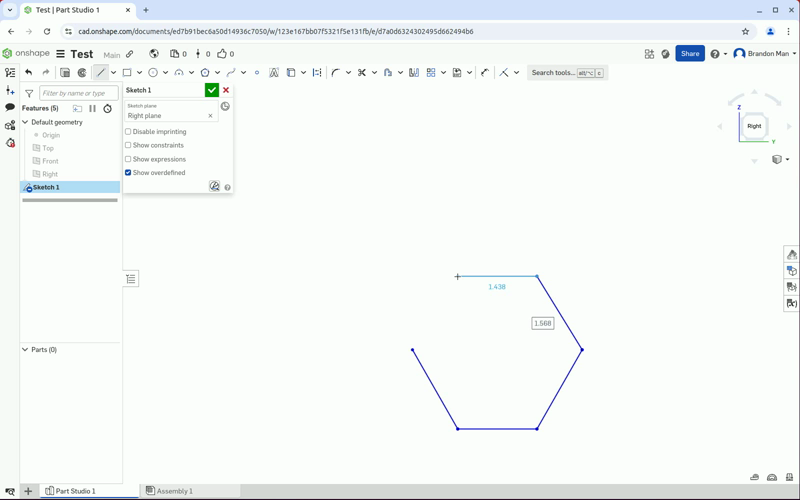
scroll(-6)
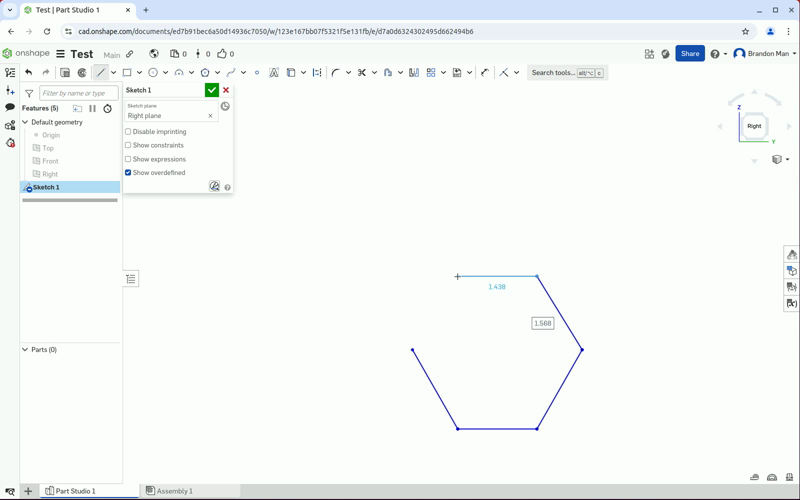
scroll(-6)
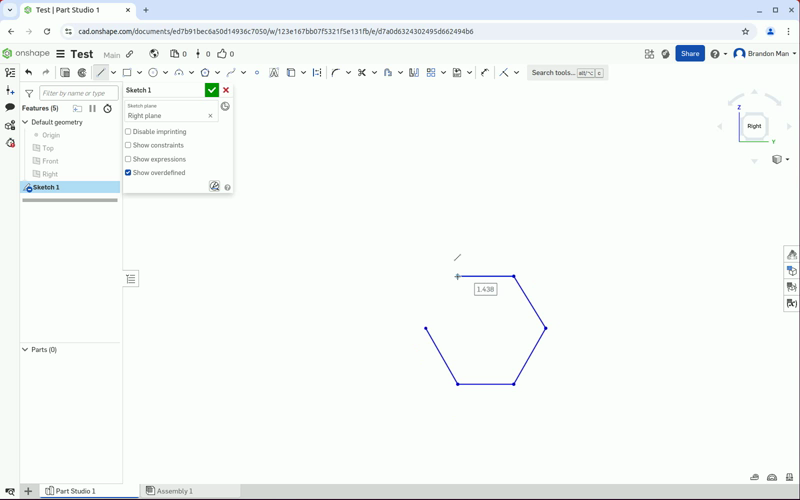
scroll(-6)
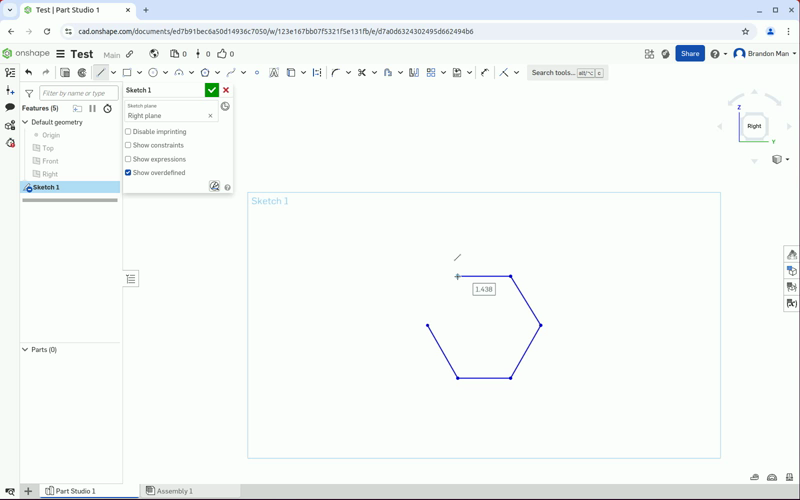
scroll(-6)
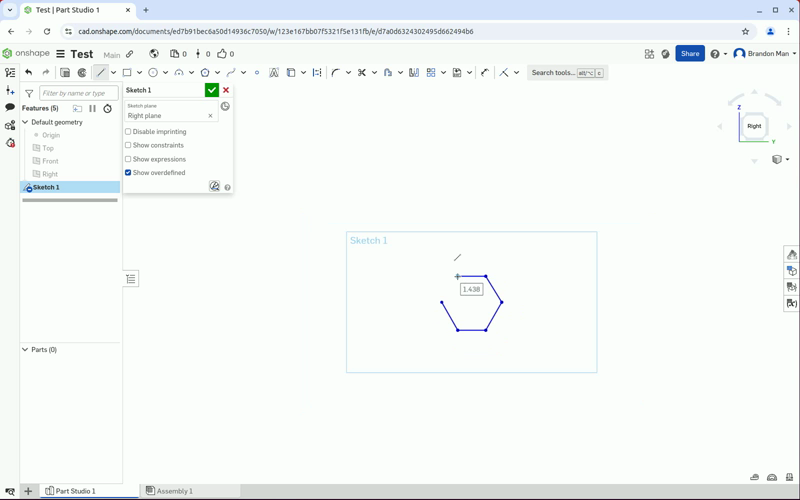
scroll(-6)
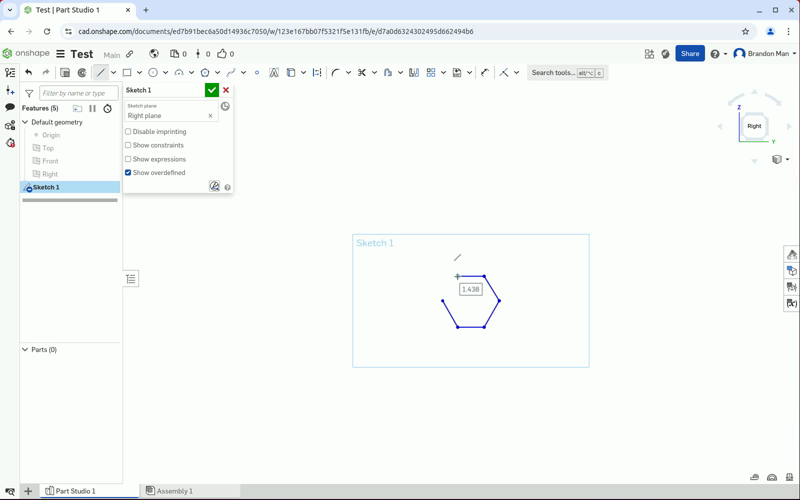
scroll(-6)
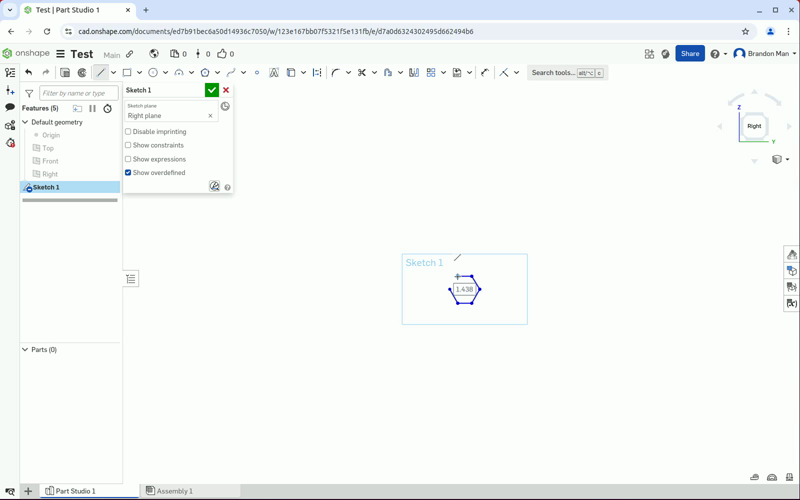
scroll(-6)
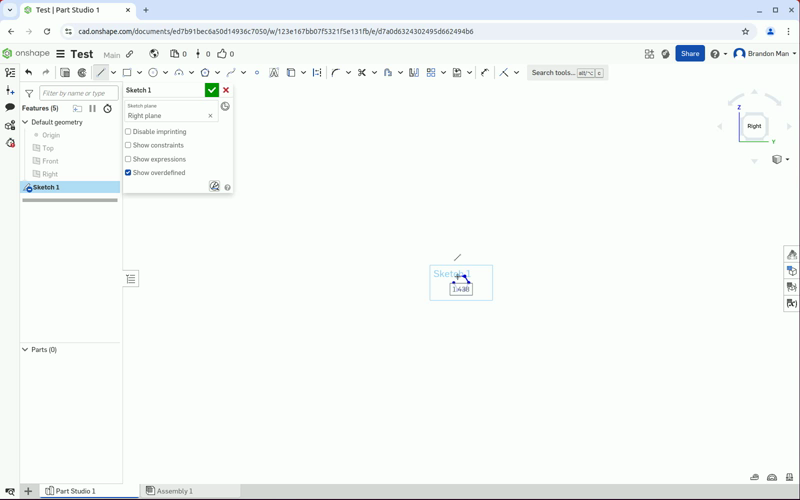
key_up(shift)
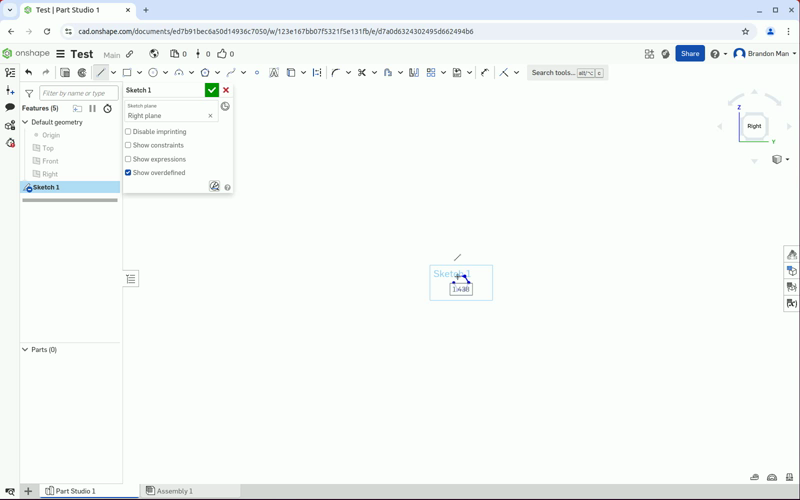
mouse_move(487, 276)
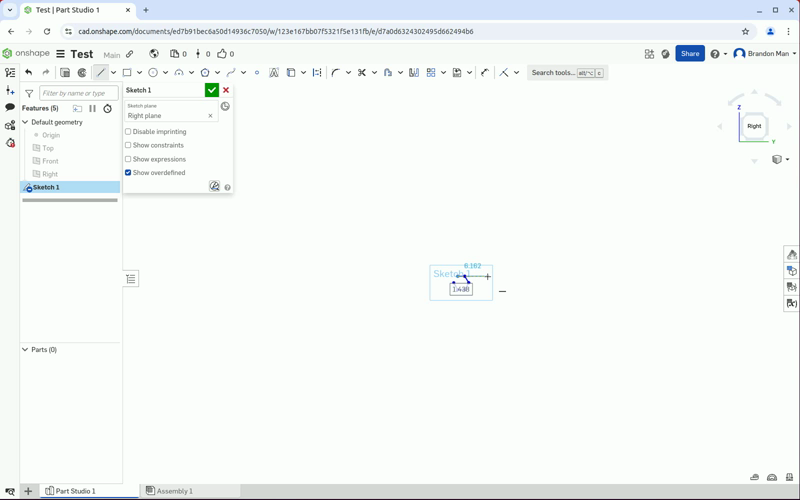
key_down(shift)
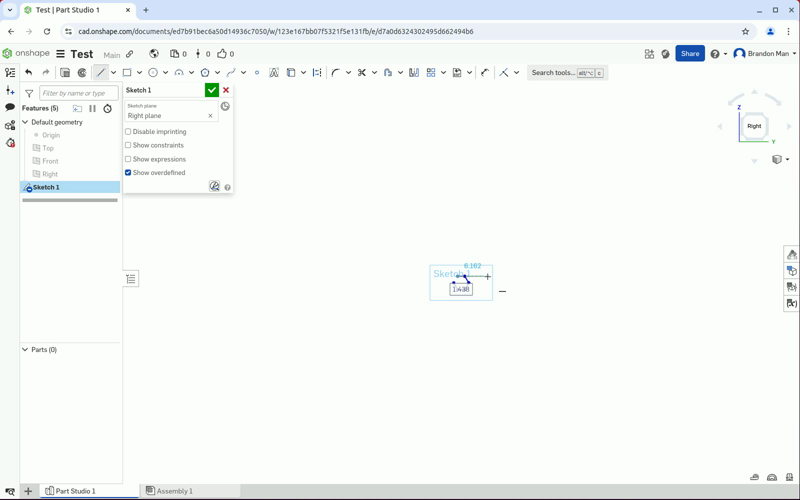
mouse_move(453, 282)
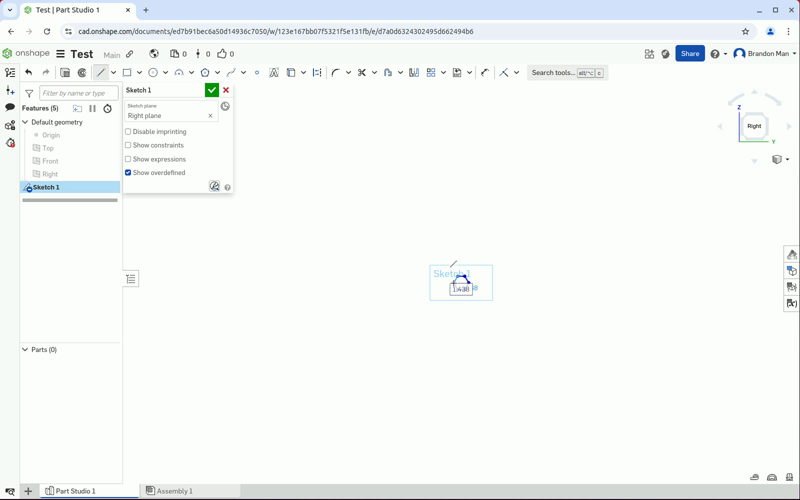
key_up(shift)
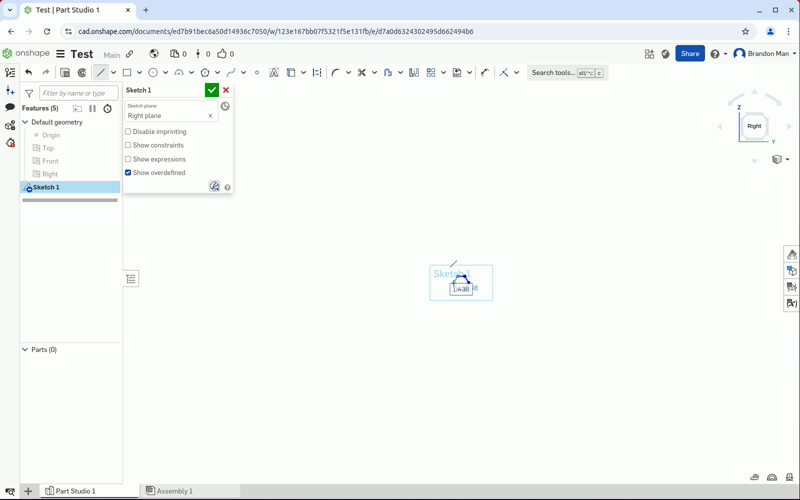
click(453, 282)
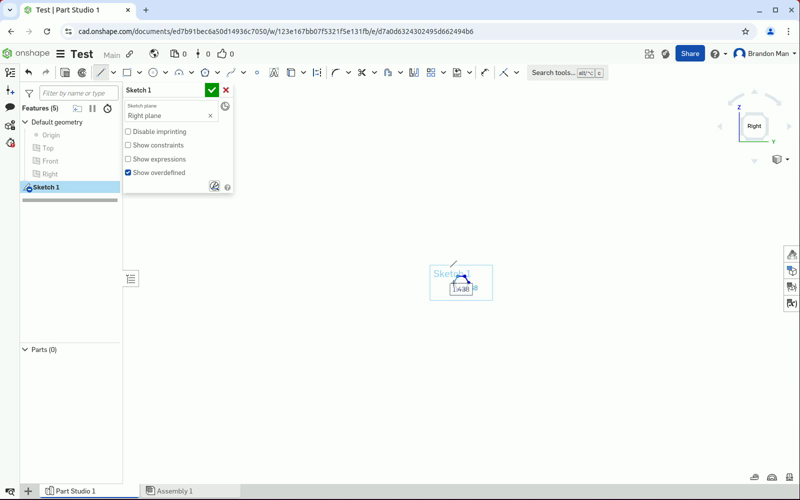
key(esc)
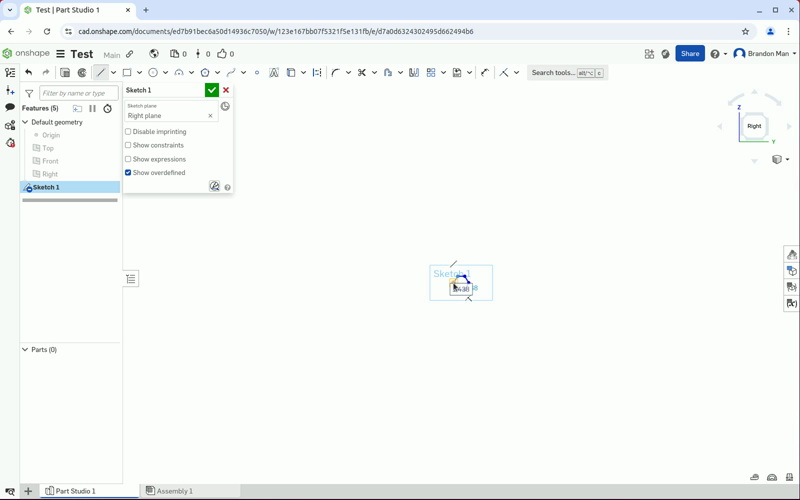
mouse_move(458, 279)
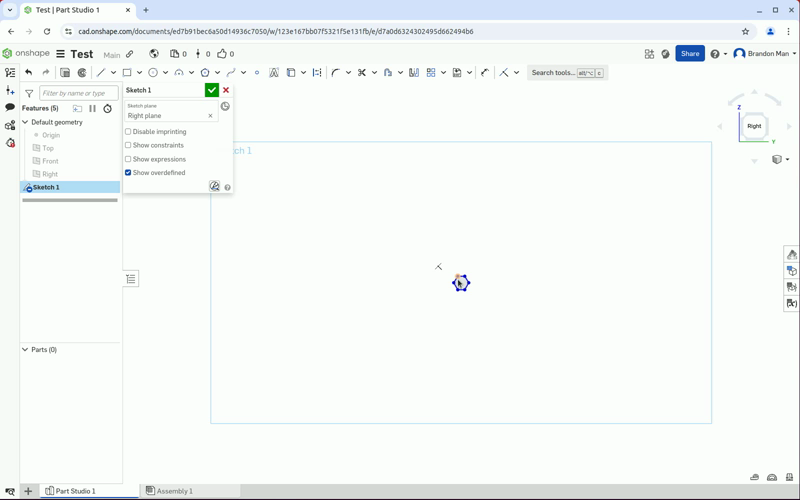
scroll(6)
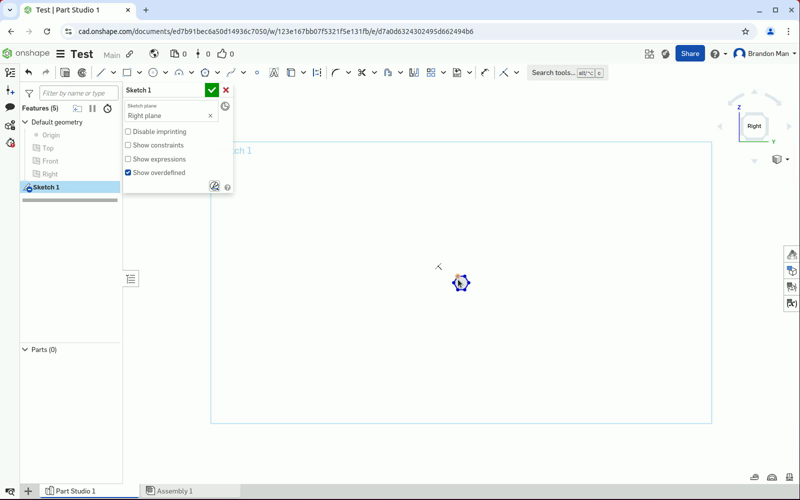
scroll(6)
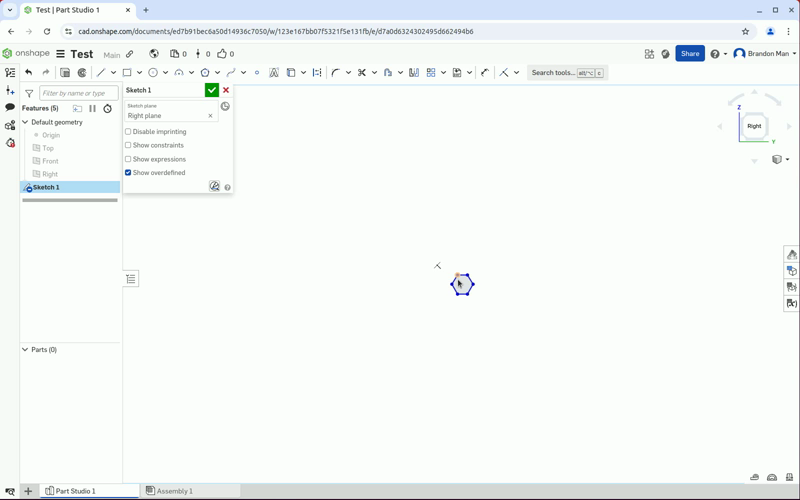
scroll(6)
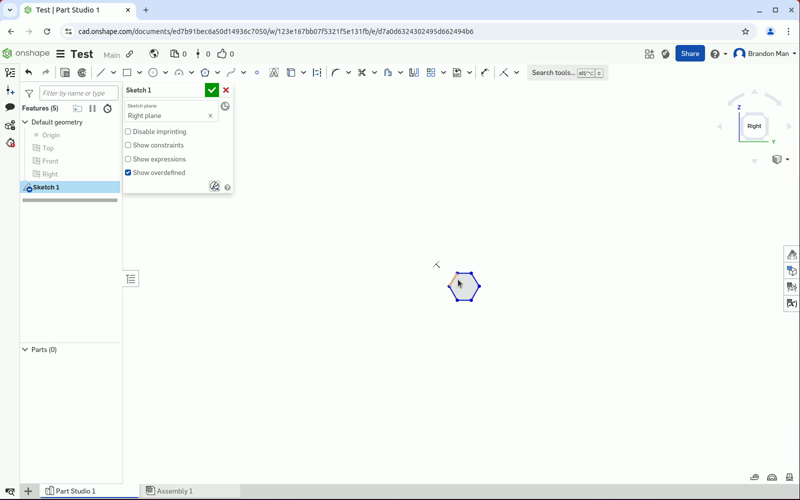
scroll(6)
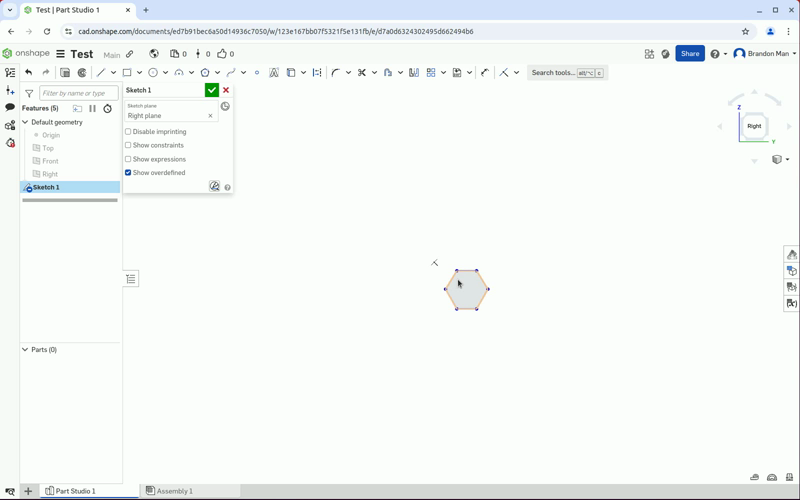
scroll(6)
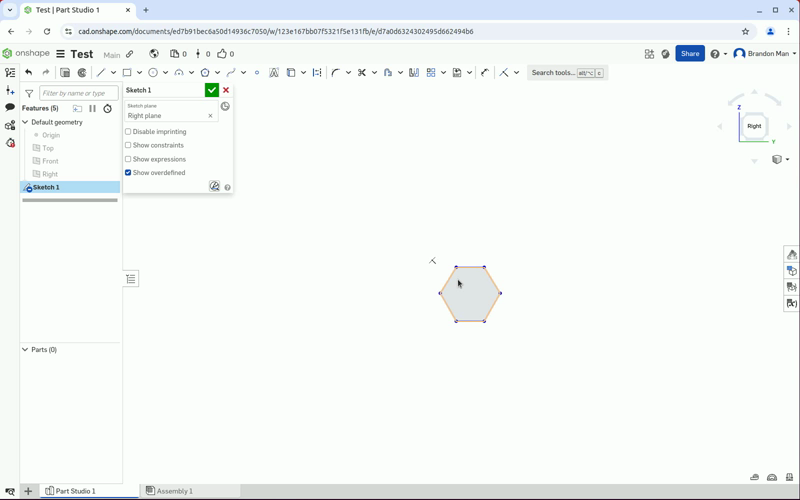
scroll(6)
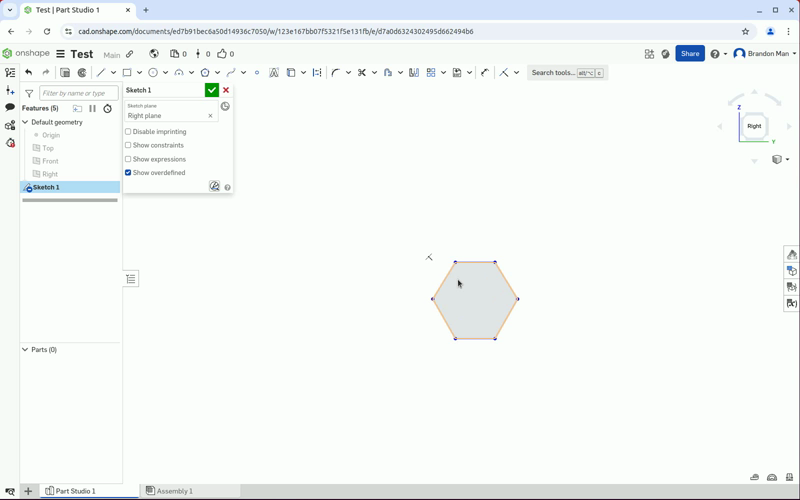
scroll(6)
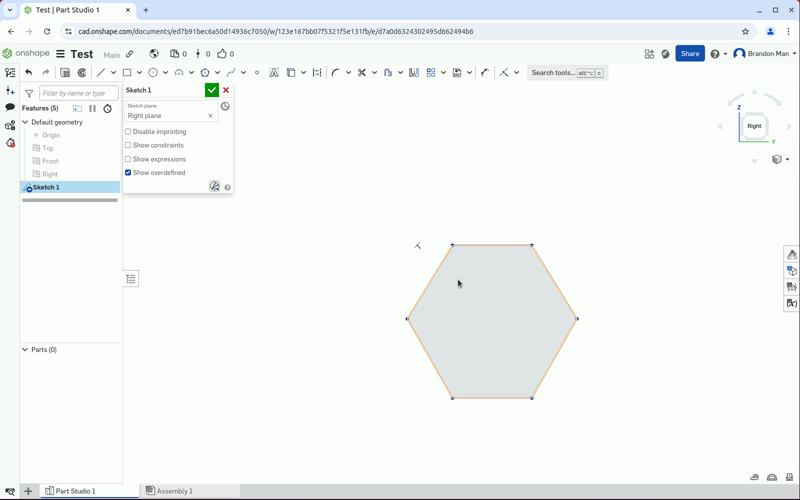
click(458, 279)
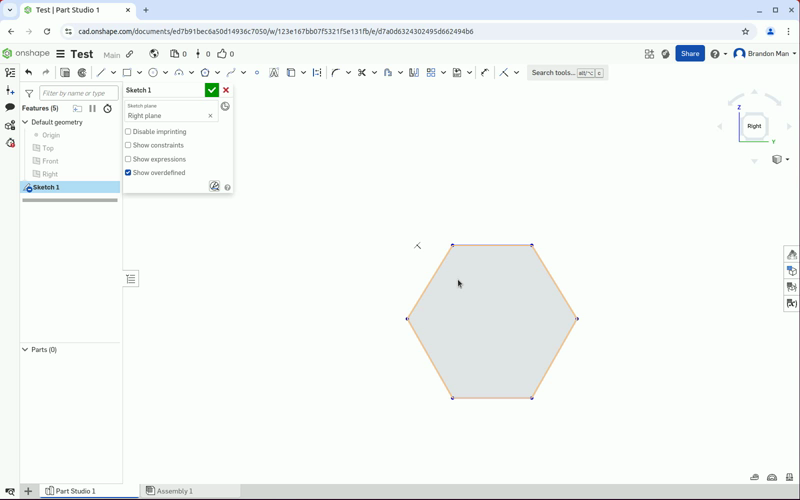
scroll(-6)
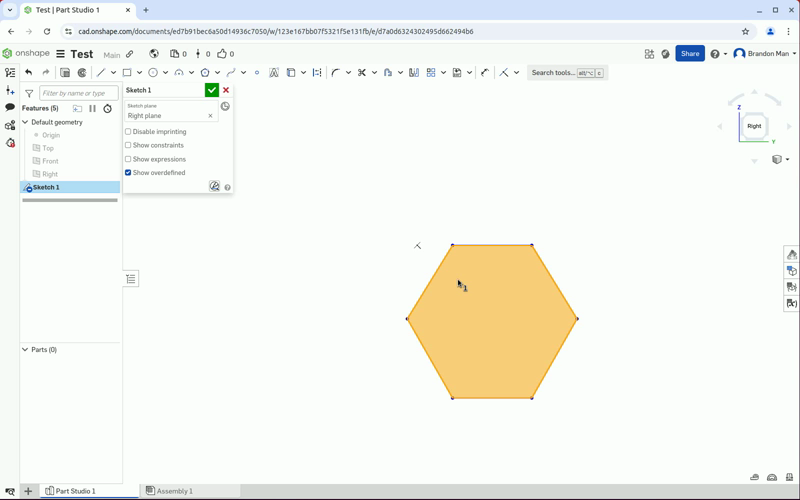
scroll(-6)
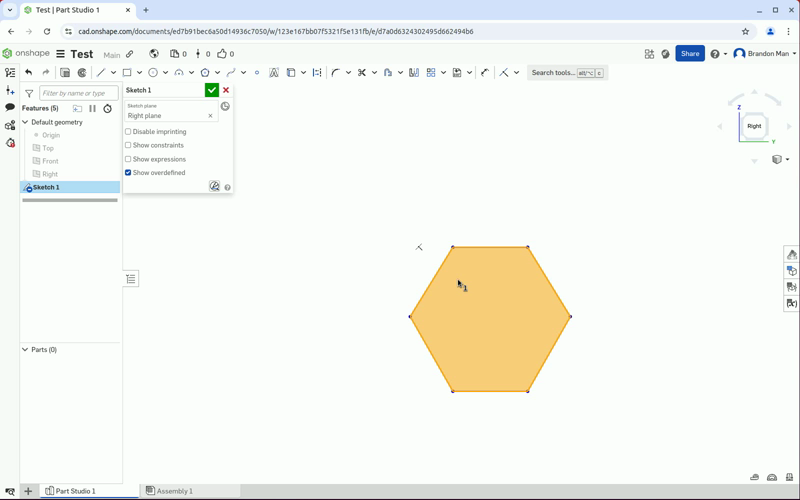
scroll(-6)
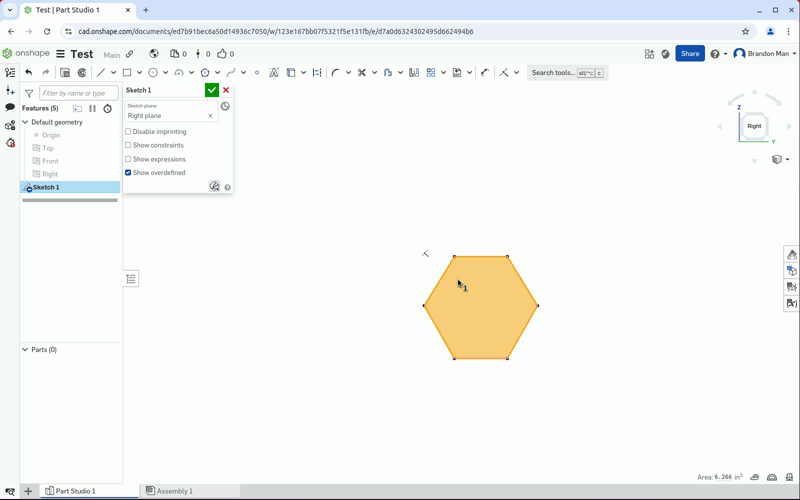
scroll(-6)
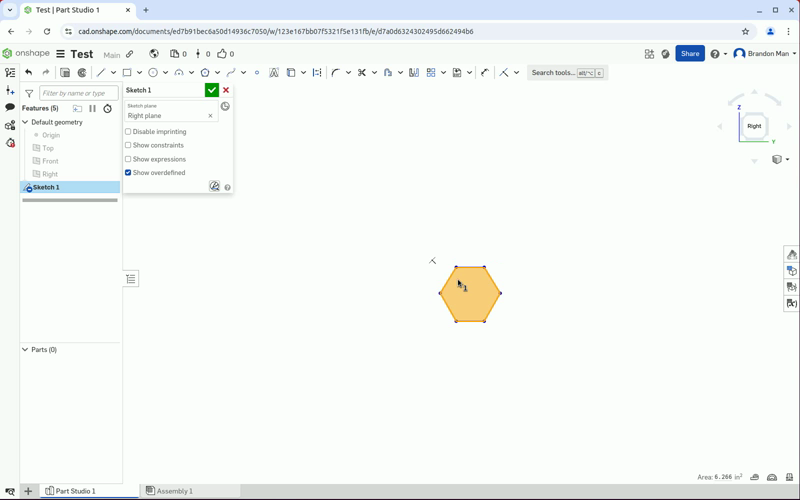
scroll(-6)
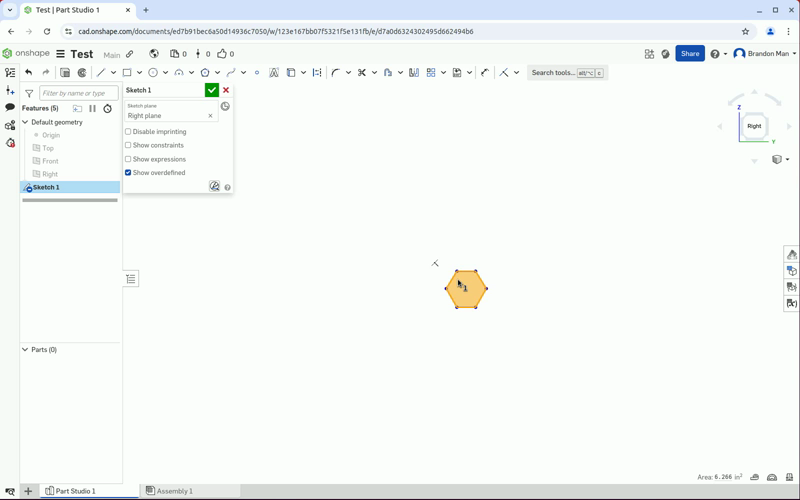
scroll(-6)
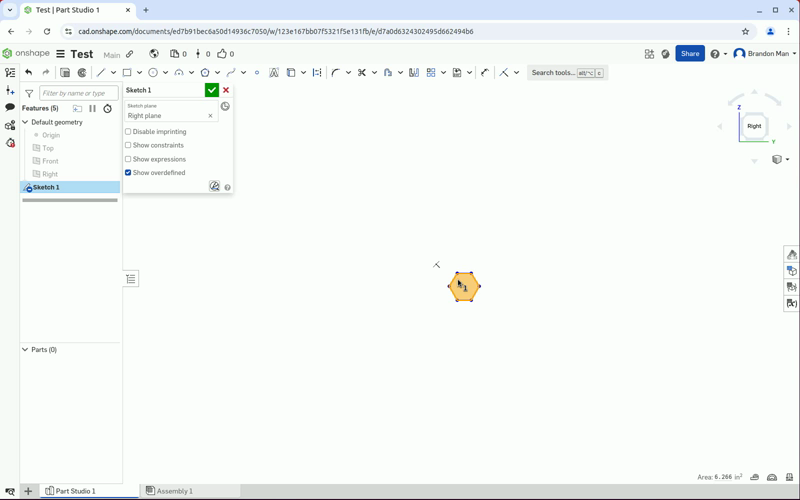
scroll(-6)
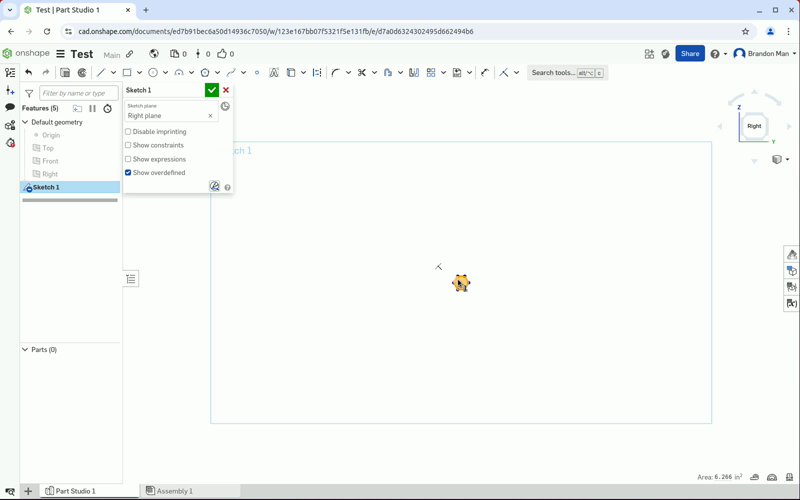
mouse_move(73, 352)
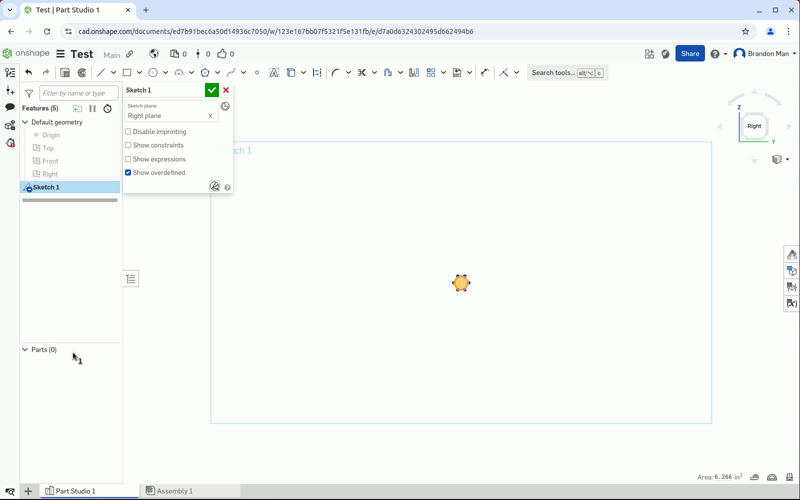
key(shift+y)
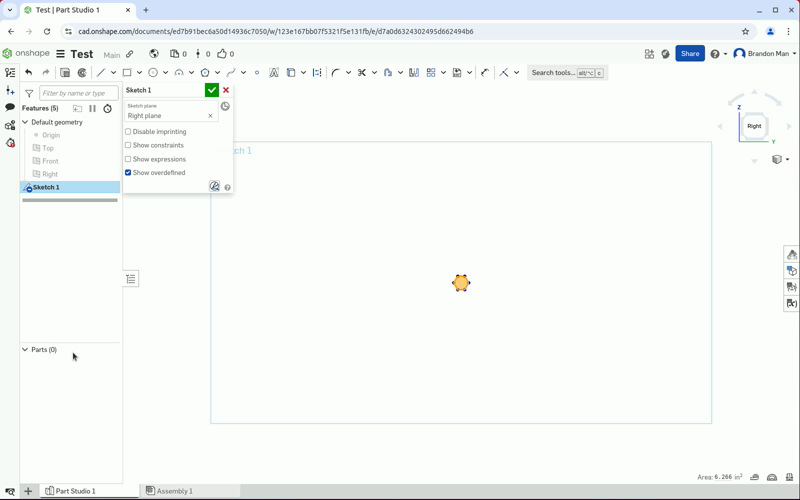
key(shift+e)
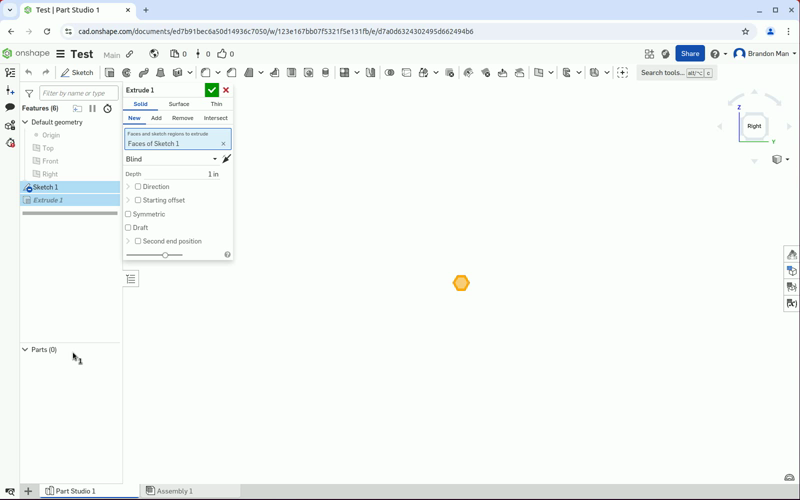
mouse_move(143, 106)
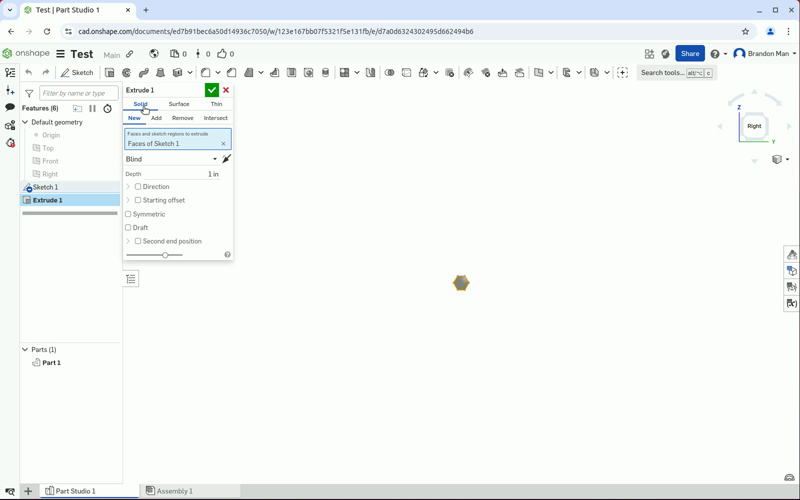
click(143, 106)
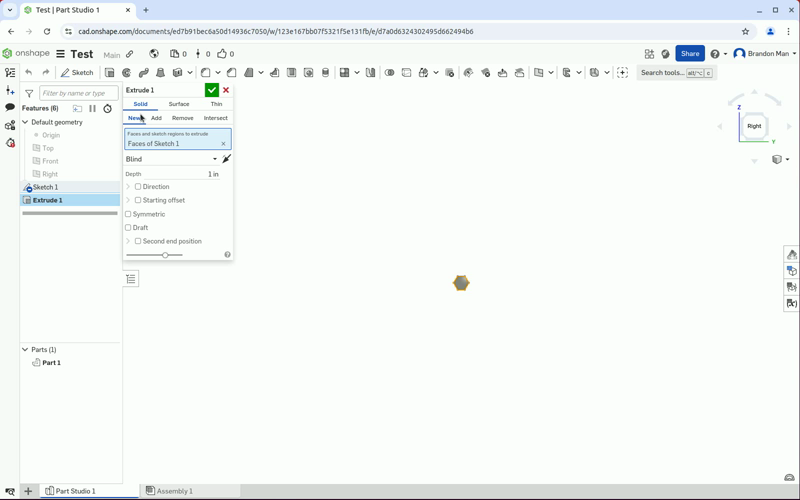
mouse_move(137, 120)
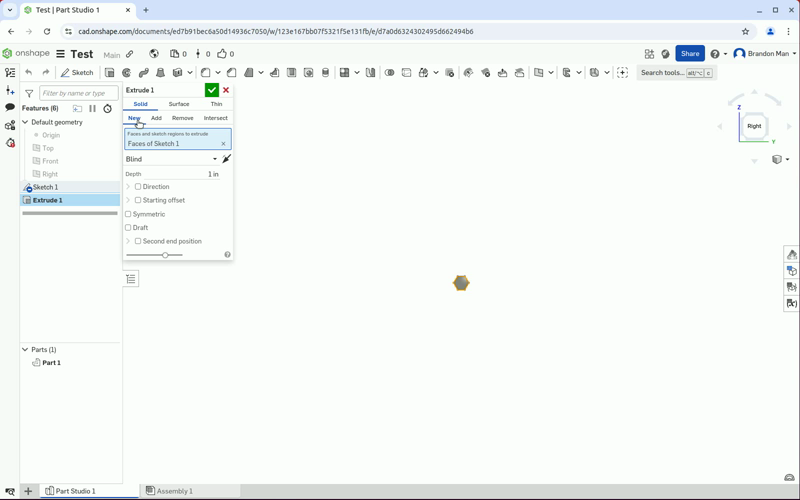
click(137, 120)
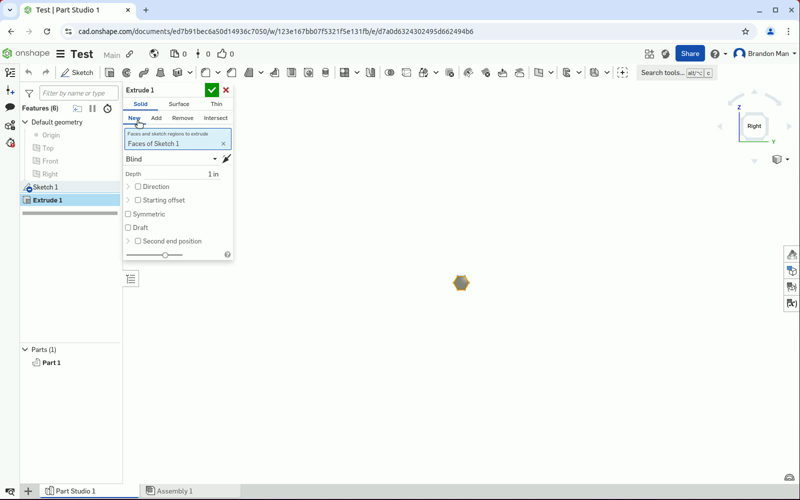
key(tab, 4)
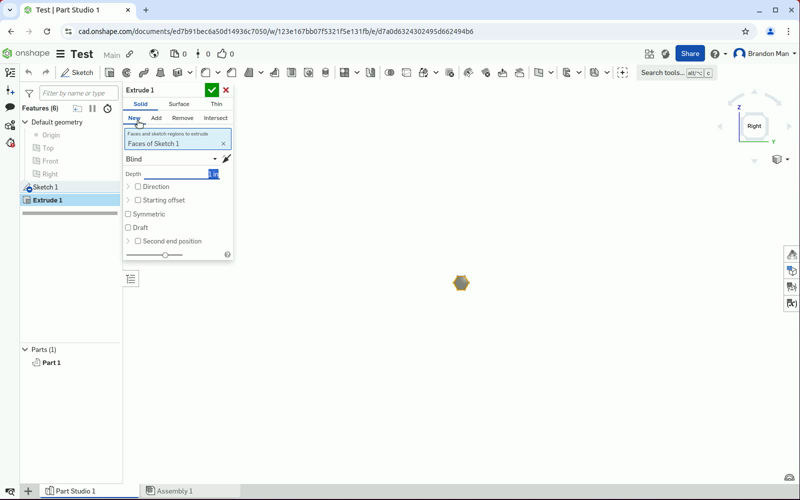
text(0.722)
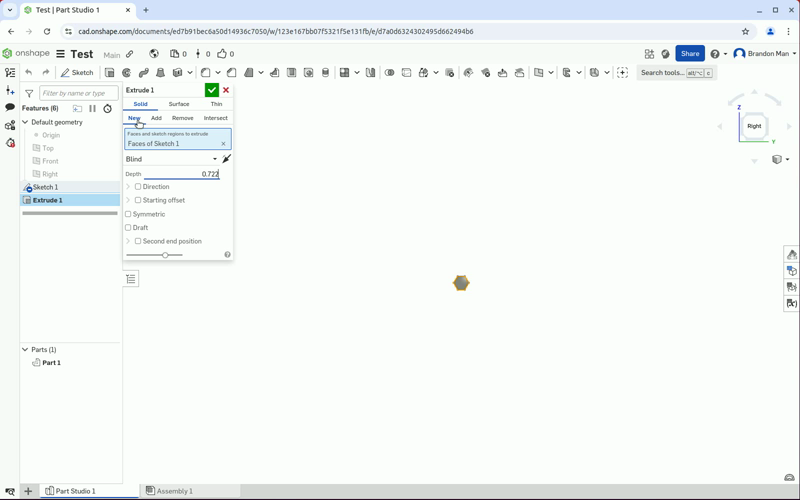
key(enter)
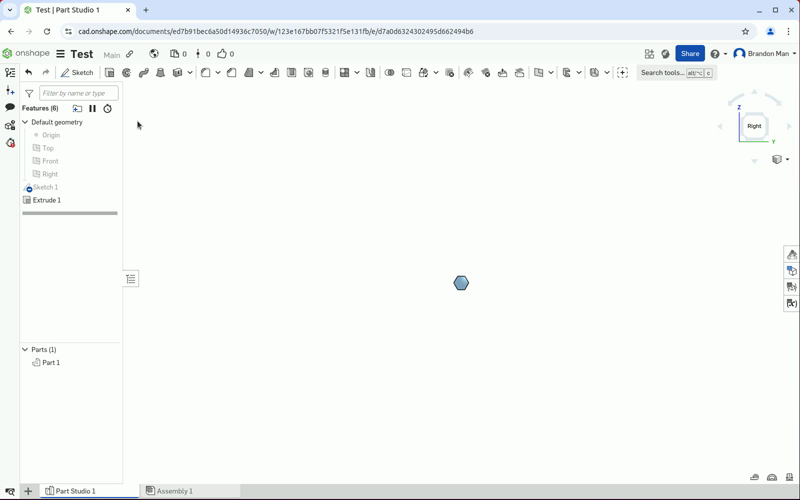
key(shift+h)
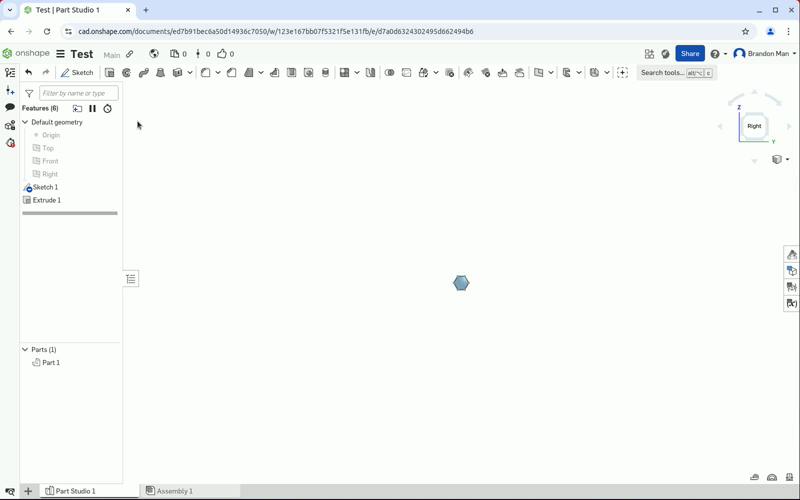
key(shift+h)
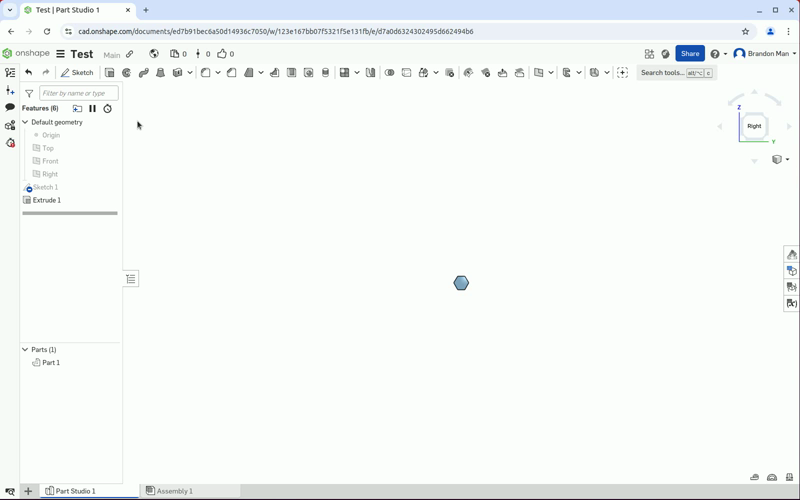
mouse_move(73, 189)
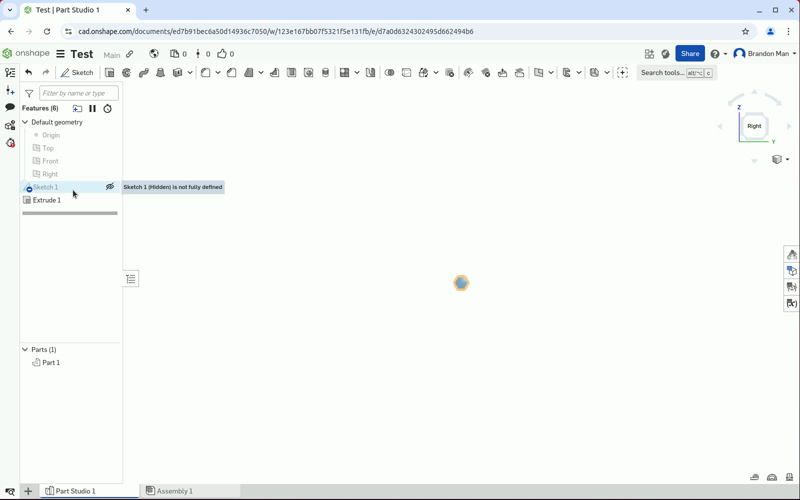
click(73, 189)
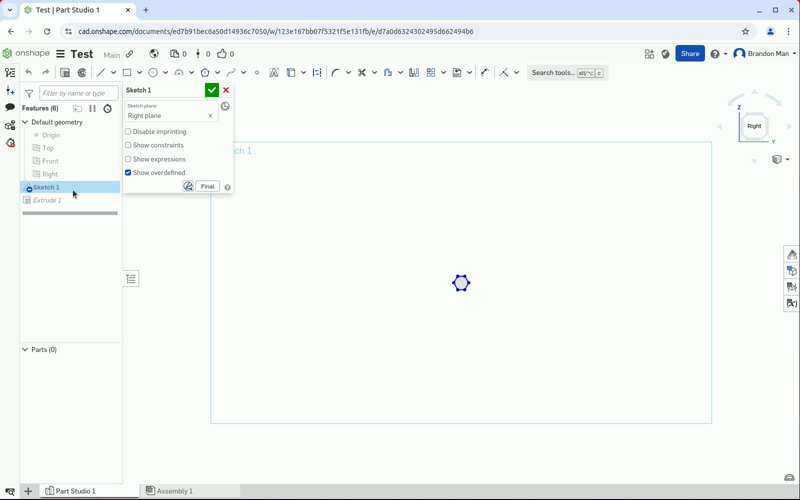
mouse_move(229, 92)
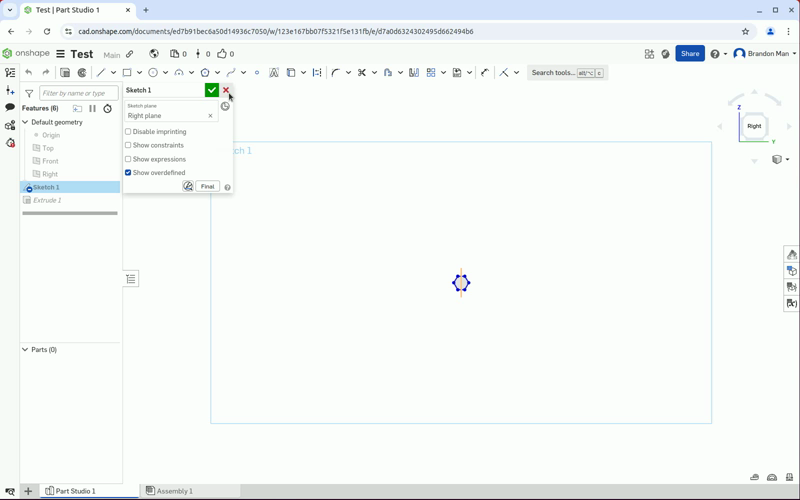
click(229, 92)
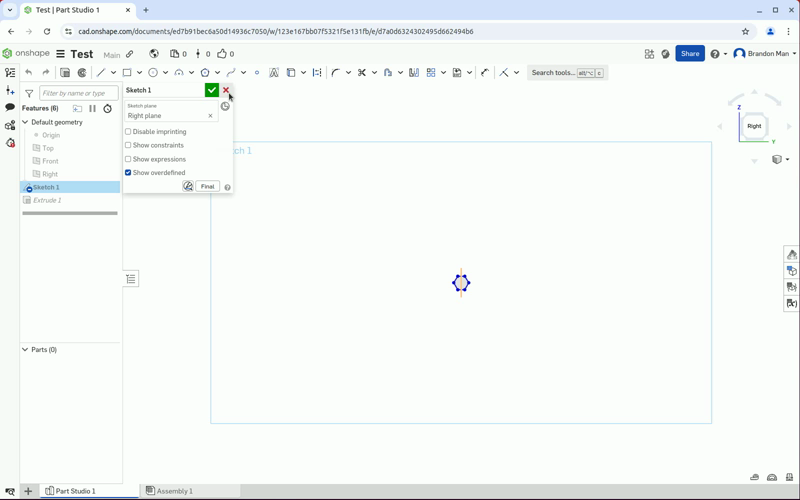
key(shift+s)
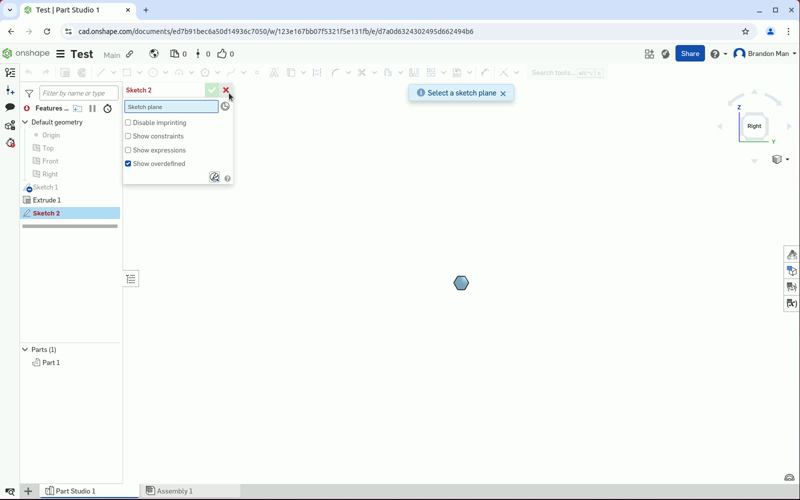
mouse_move(73, 176)
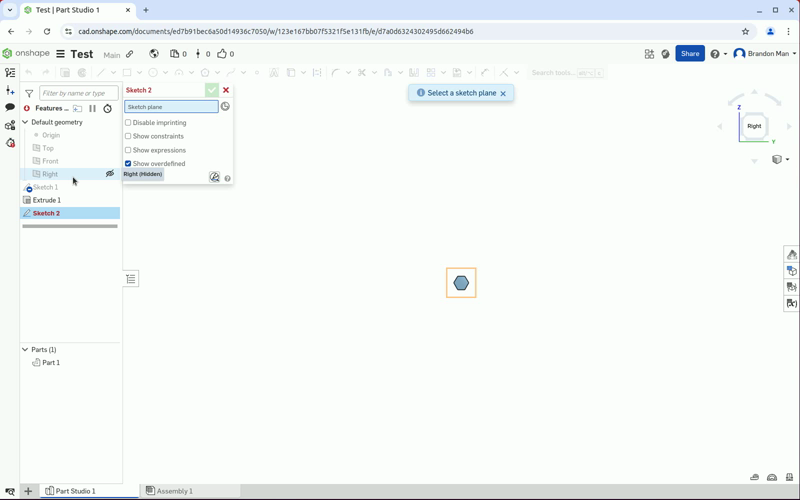
click(73, 176)
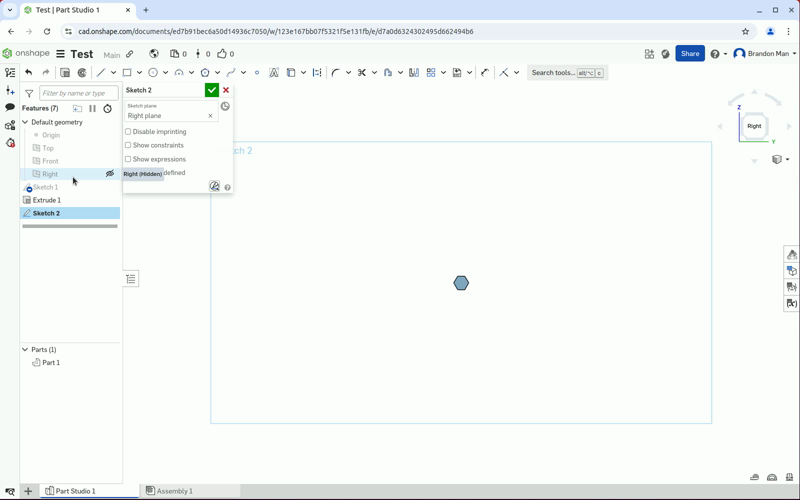
mouse_move(73, 352)
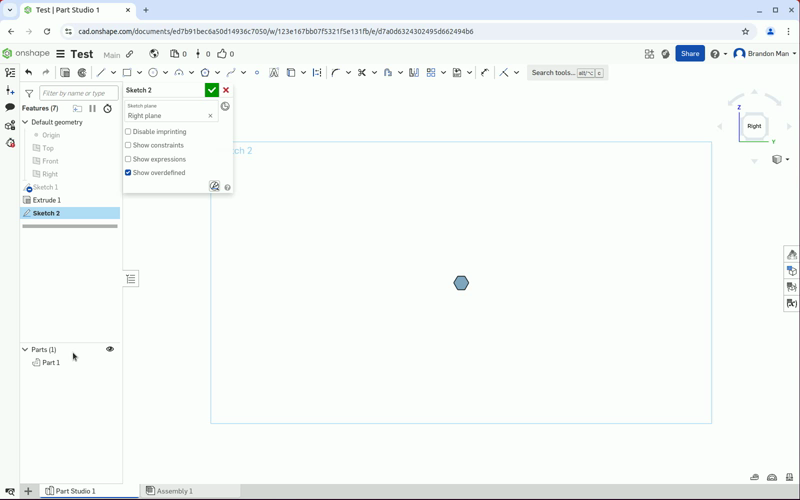
key(y)
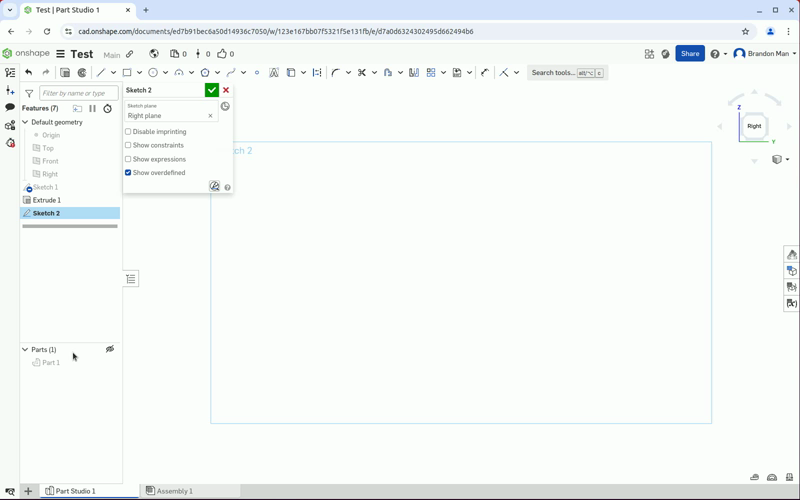
key(c)
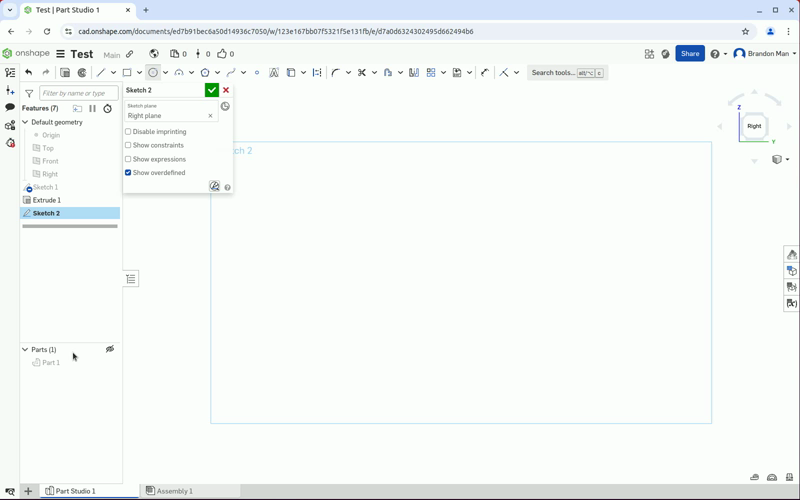
key_down(shift)
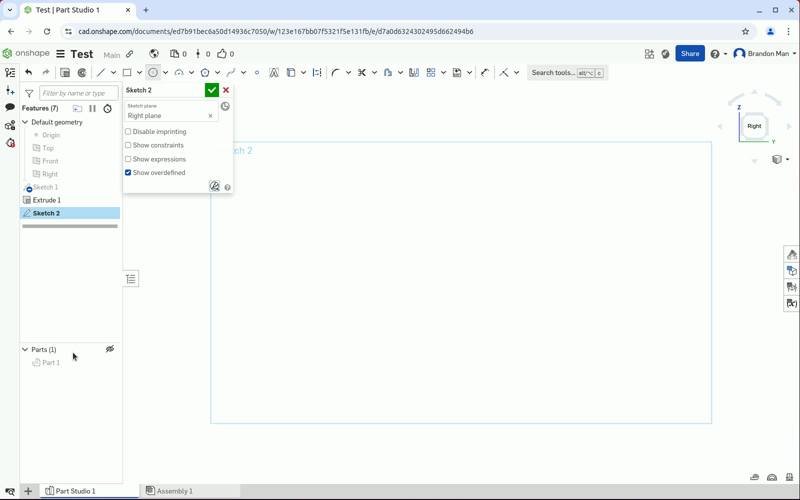
mouse_move(460, 282)
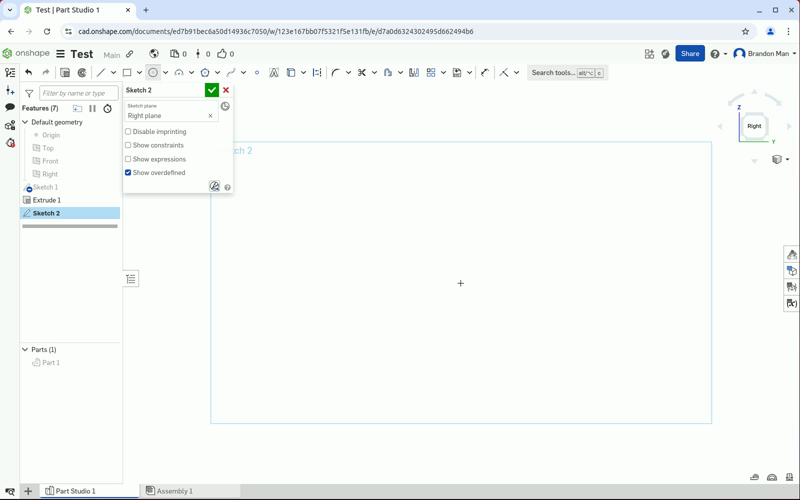
click(460, 282)
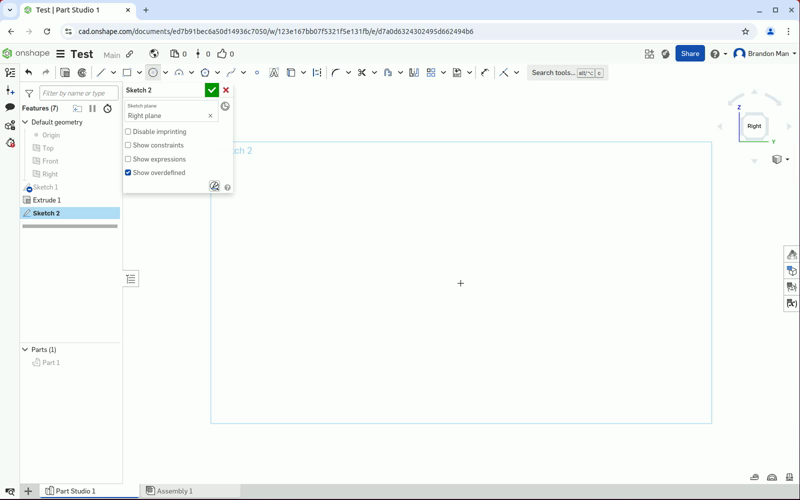
key_up(shift)
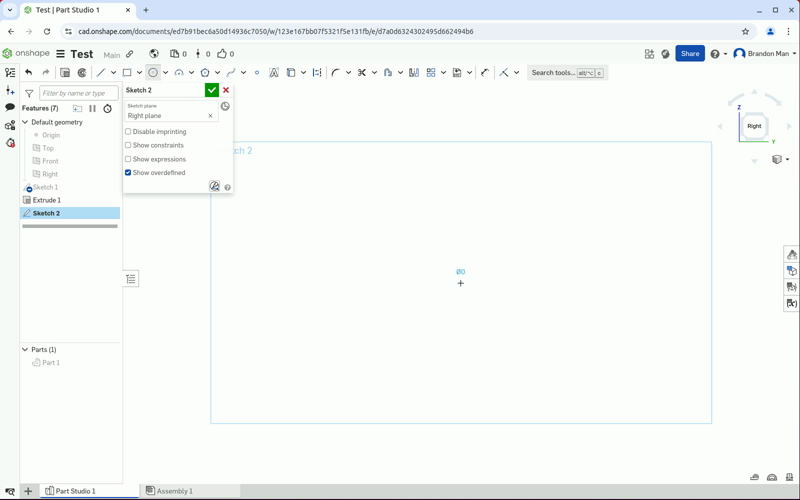
mouse_move(464, 282)
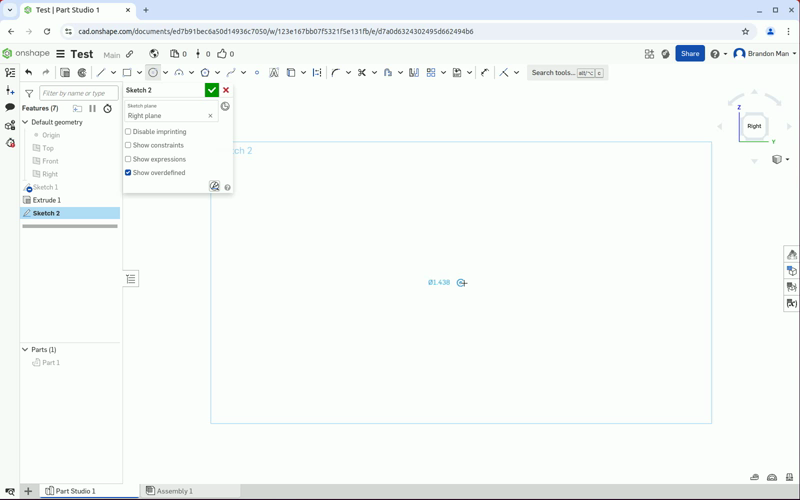
click(464, 282)
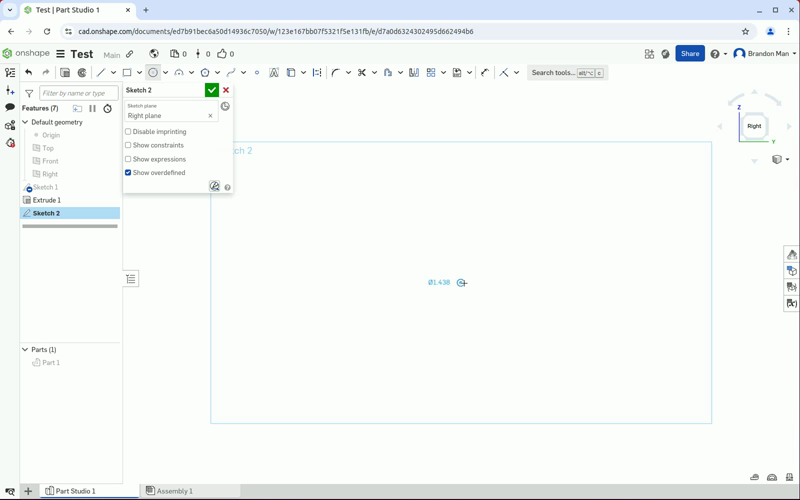
key(esc)
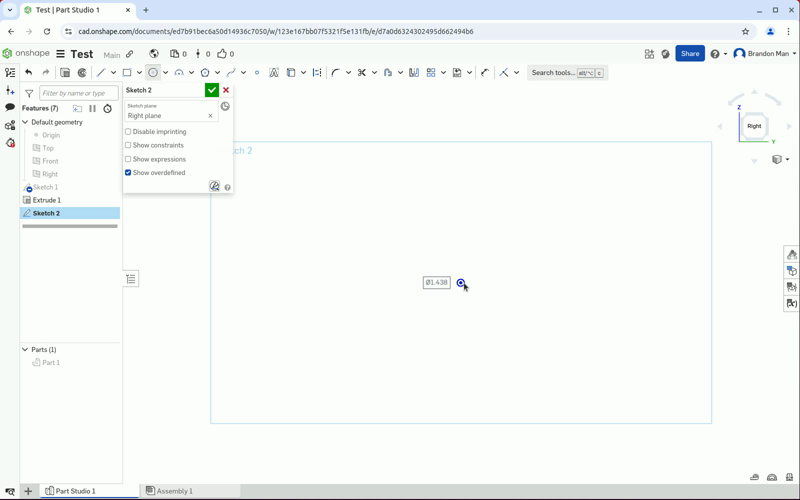
mouse_move(459, 285)
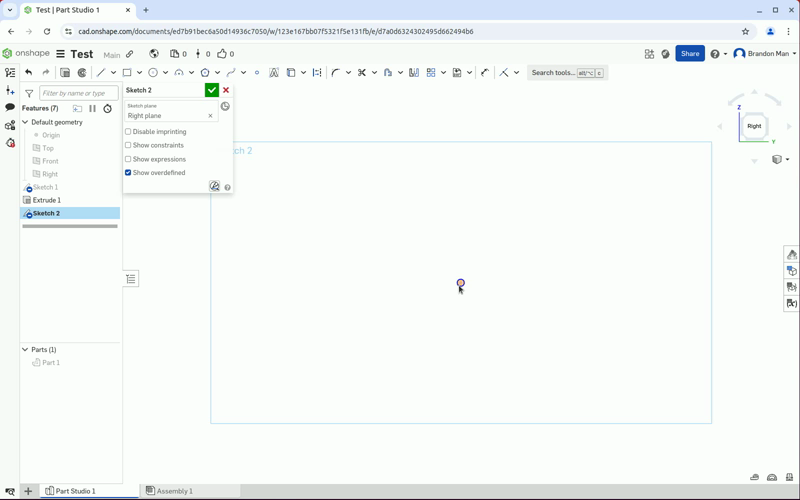
scroll(6)
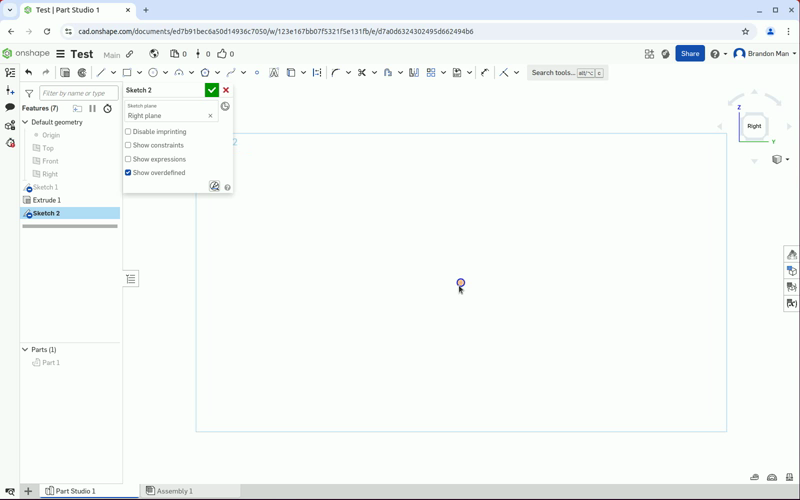
scroll(6)
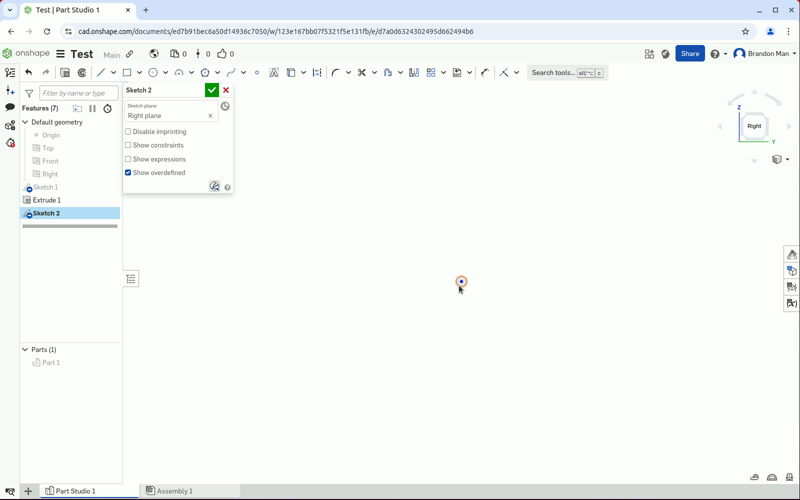
scroll(6)
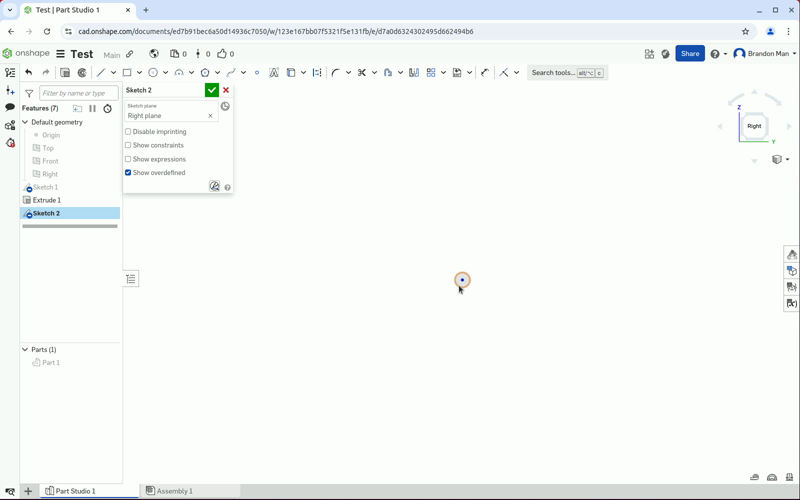
scroll(6)
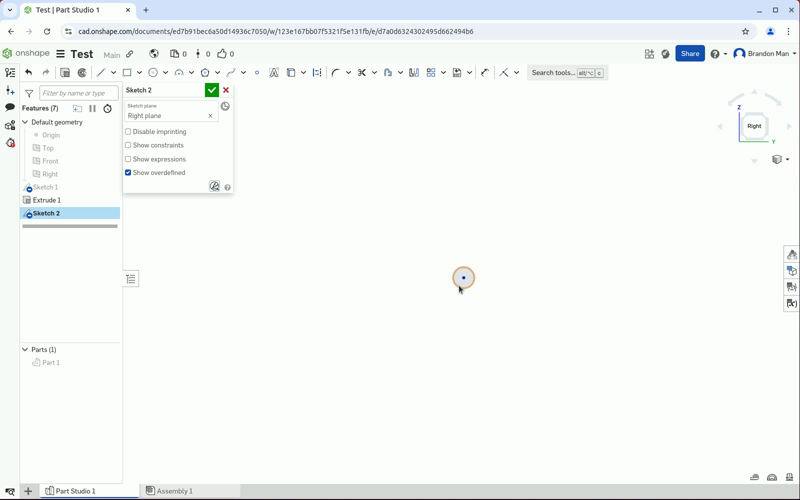
scroll(6)
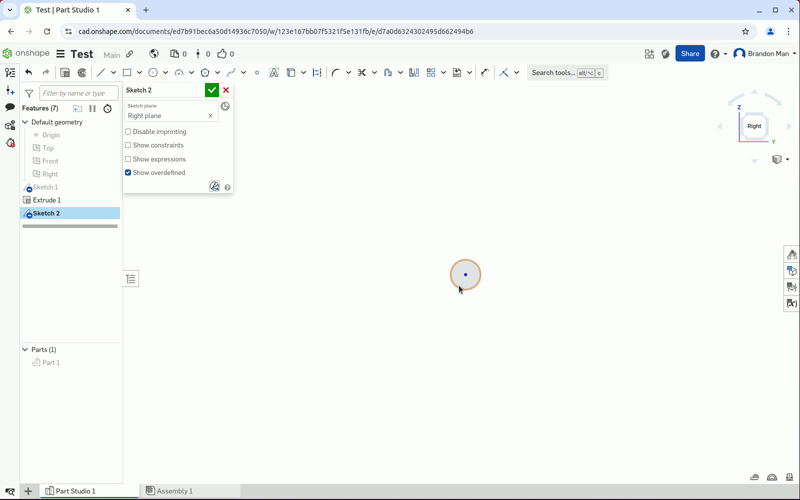
scroll(6)
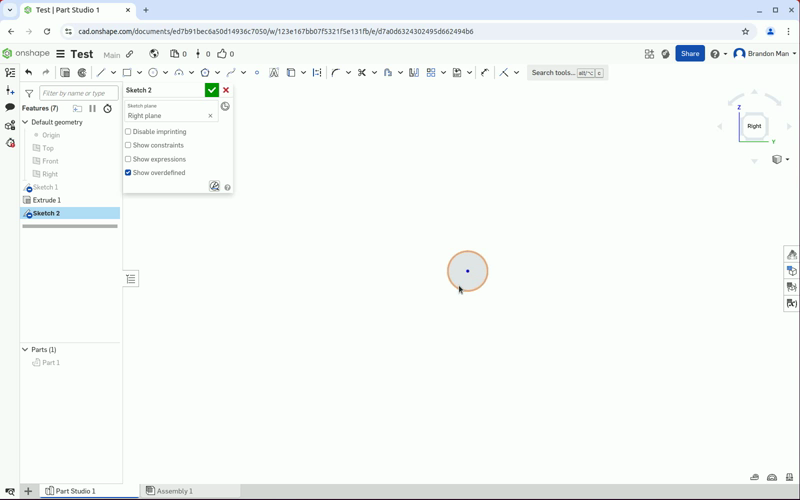
scroll(6)
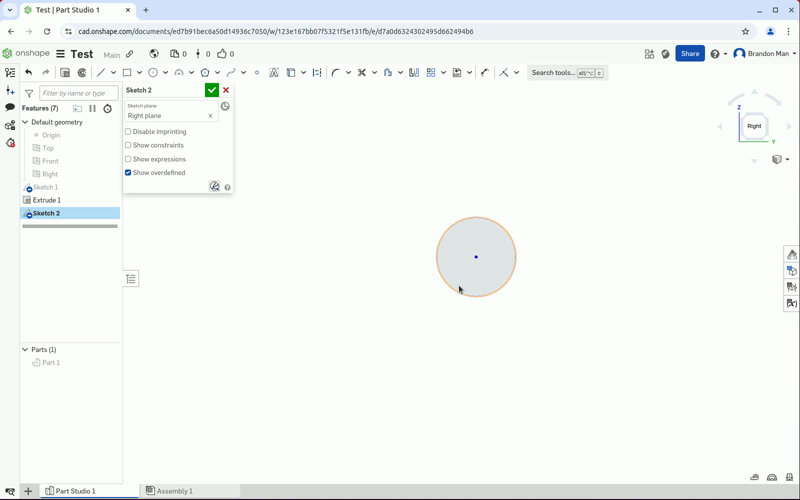
click(459, 285)
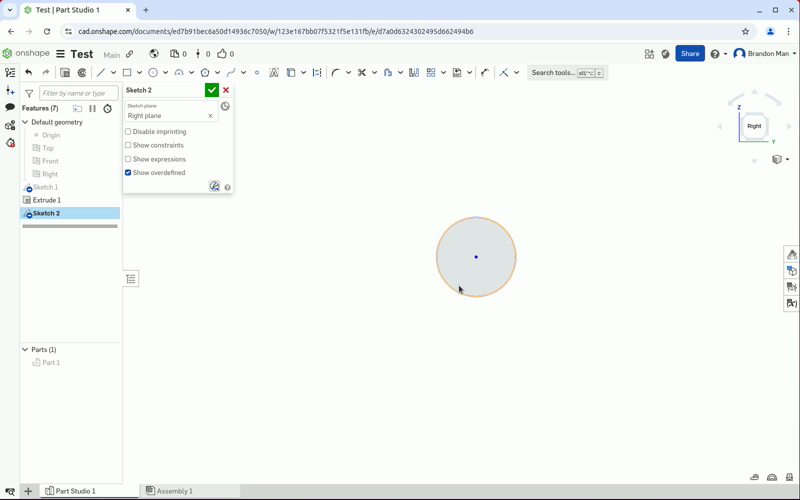
scroll(-6)
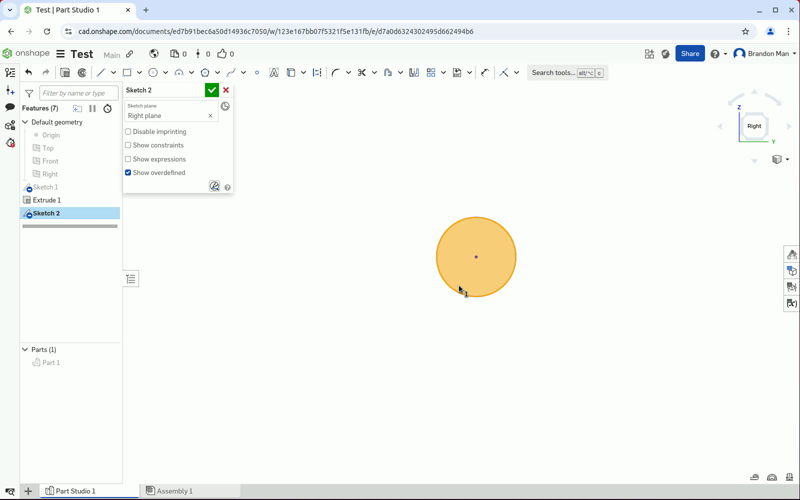
scroll(-6)
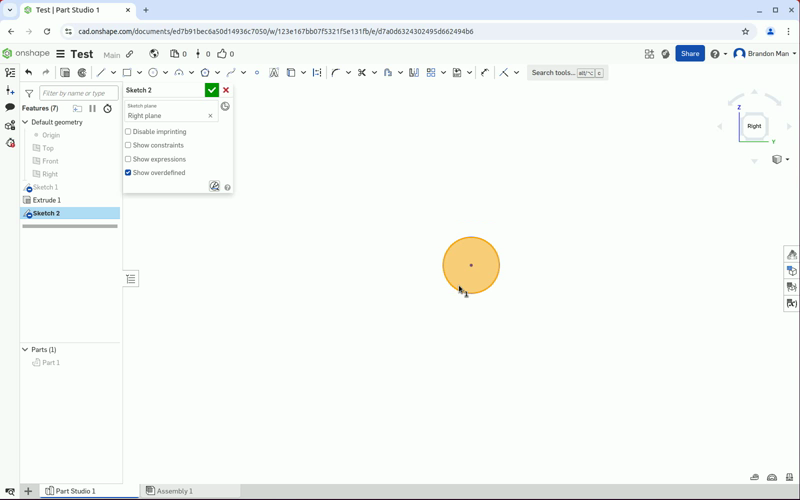
scroll(-6)
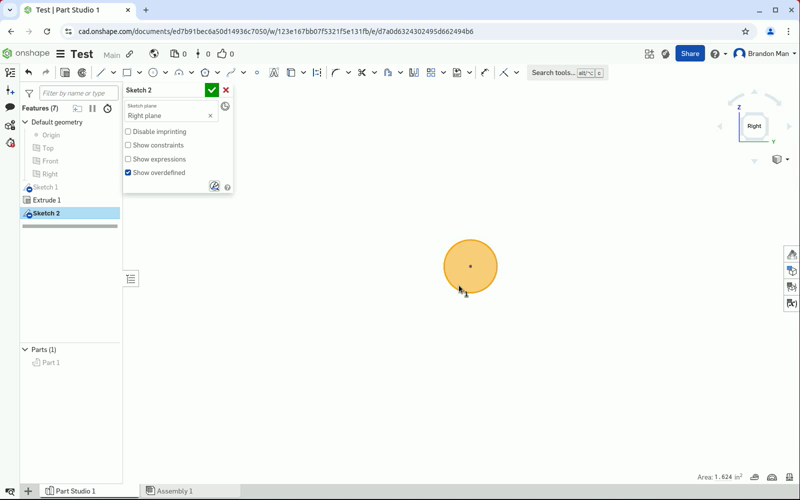
scroll(-6)
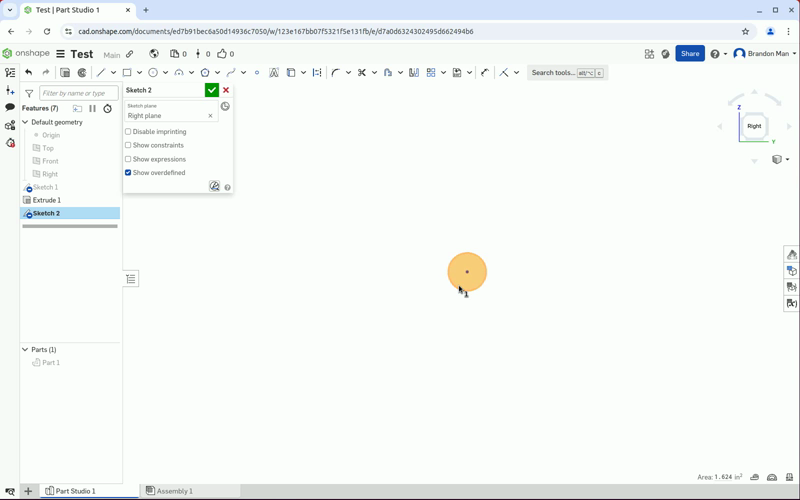
scroll(-6)
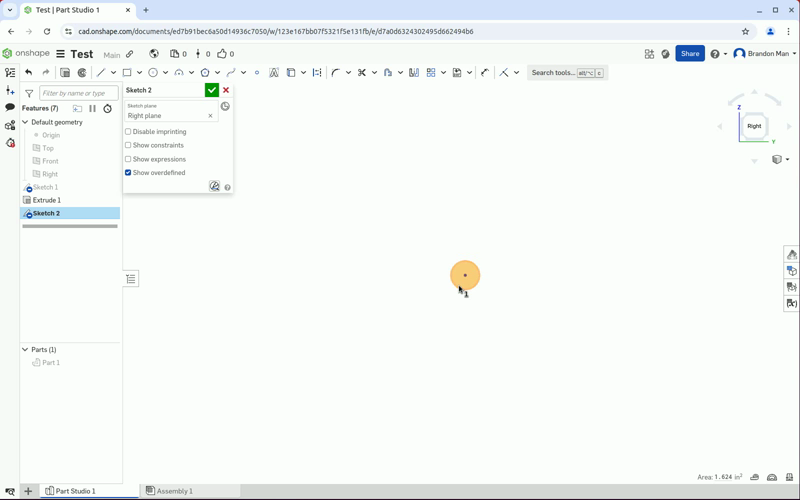
scroll(-6)
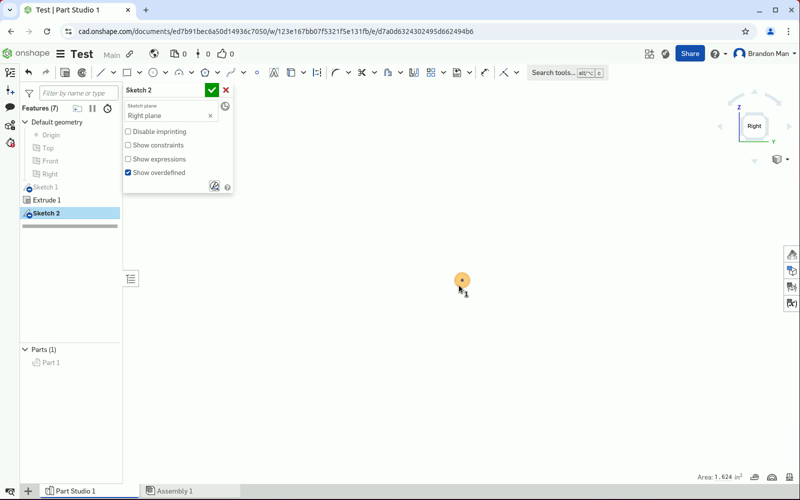
scroll(-6)
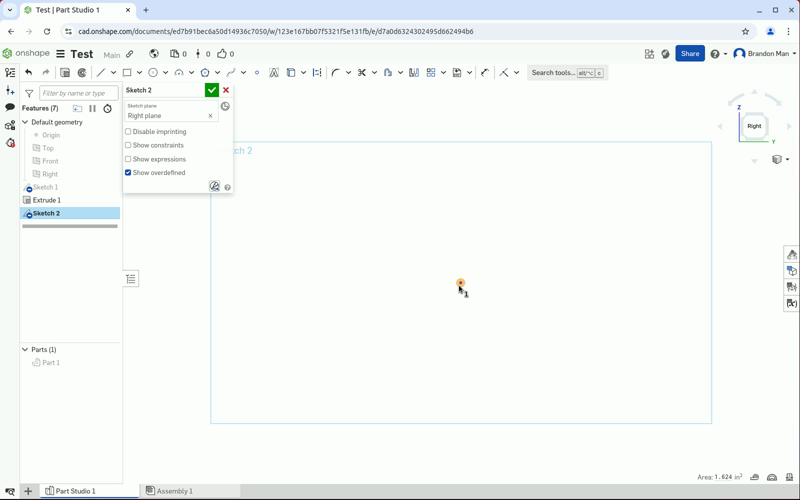
mouse_move(73, 352)
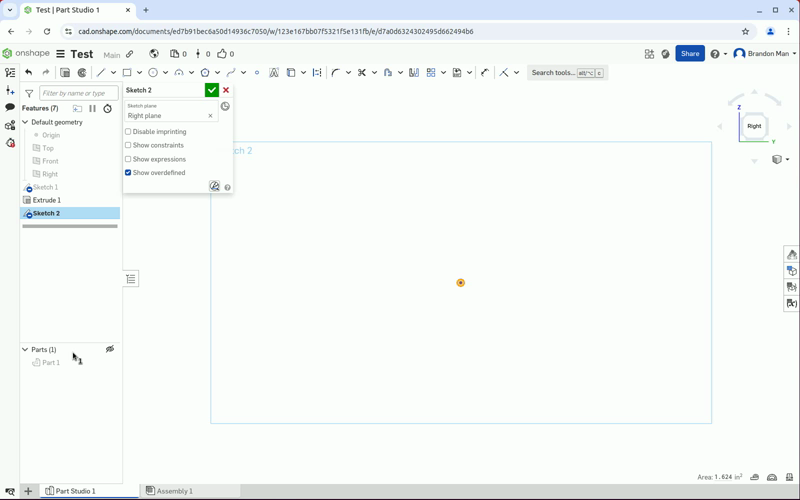
key(shift+y)
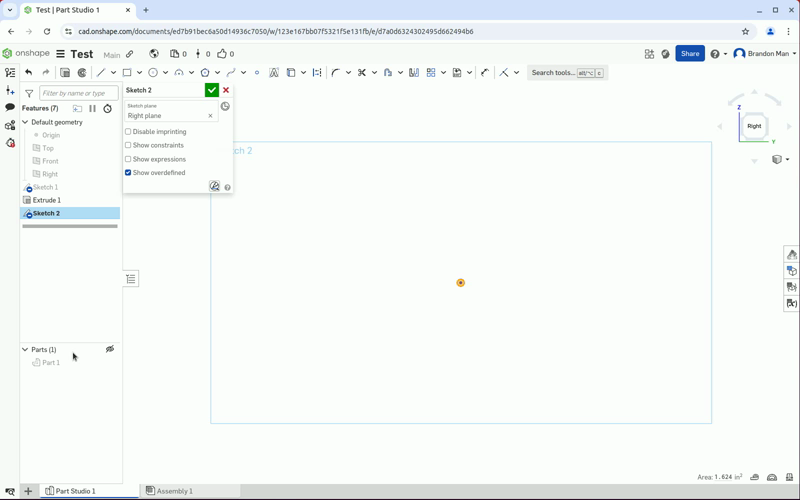
key(shift+e)
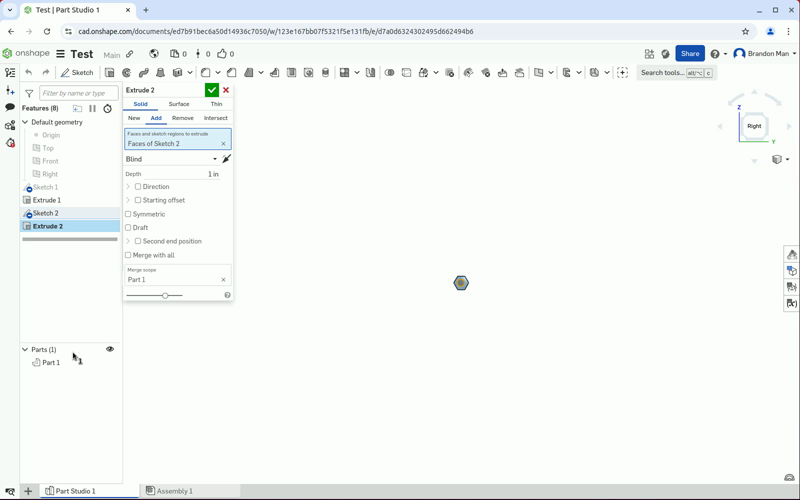
mouse_move(143, 106)
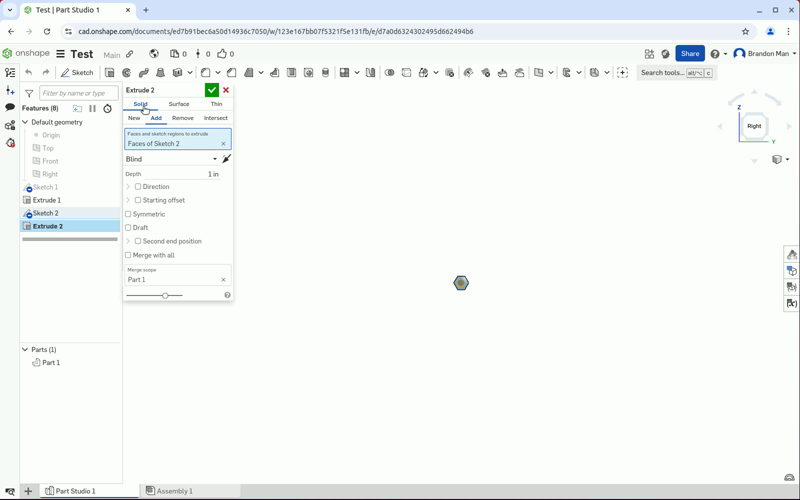
click(143, 106)
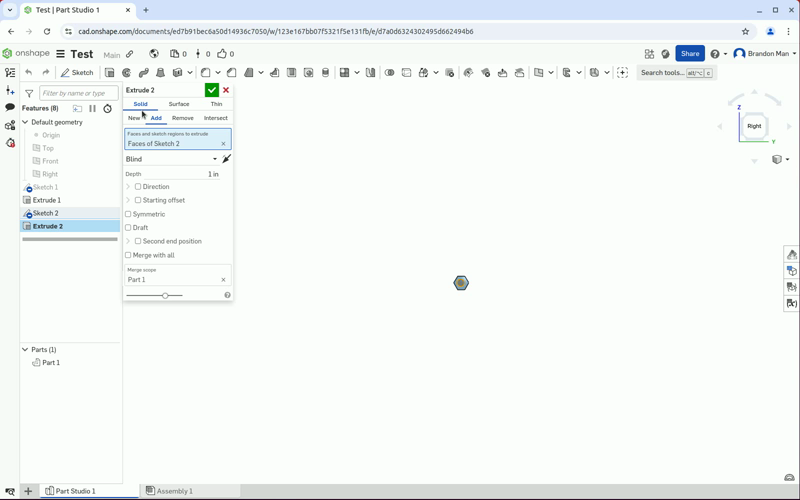
mouse_move(137, 120)
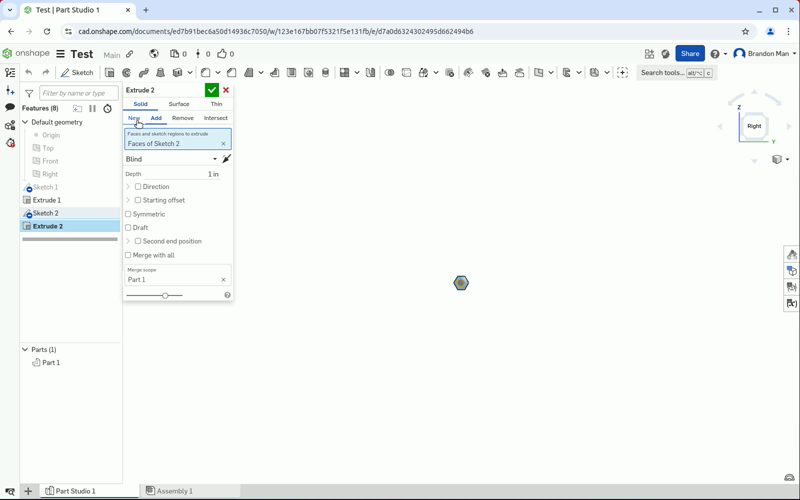
click(137, 120)
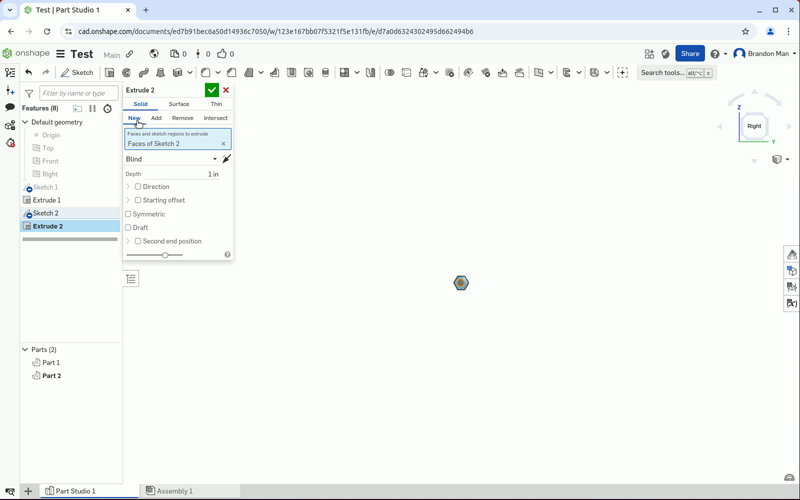
key(tab, 4)
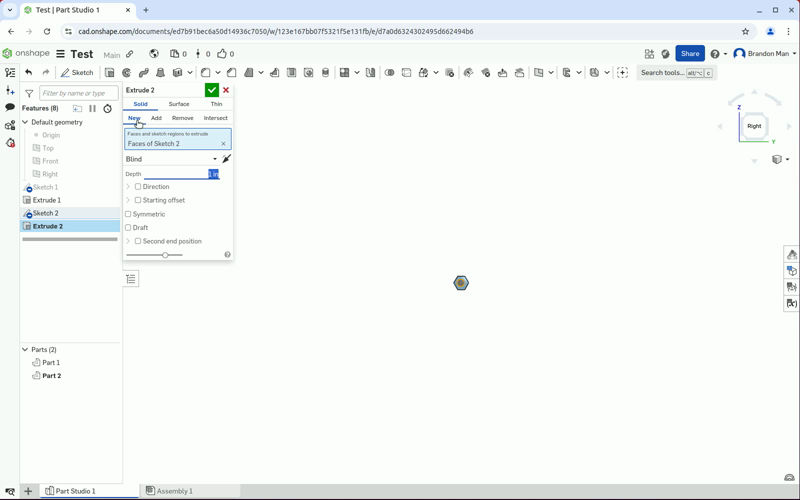
text(-23.108)
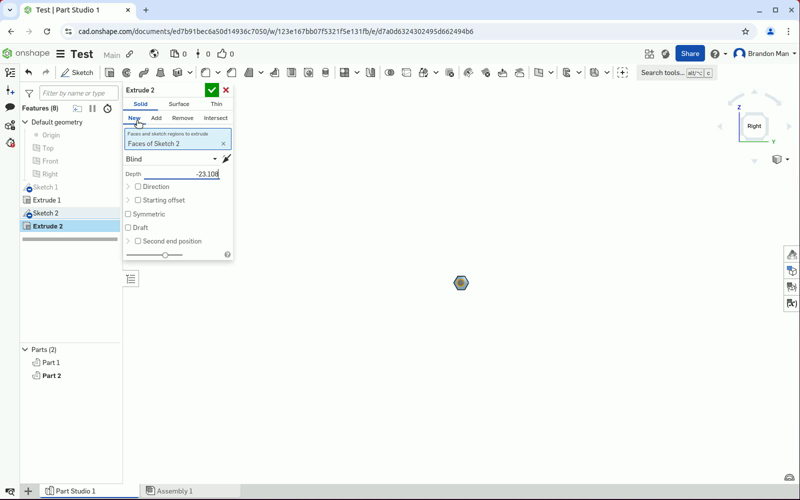
key(enter)
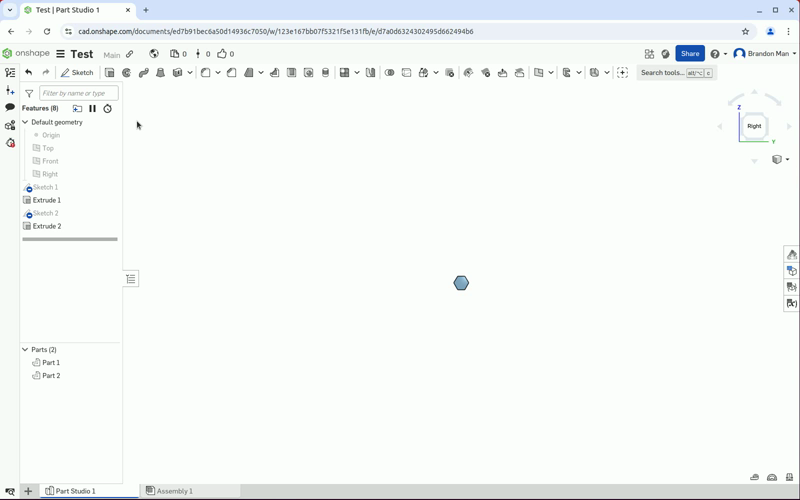
key(shift+h)
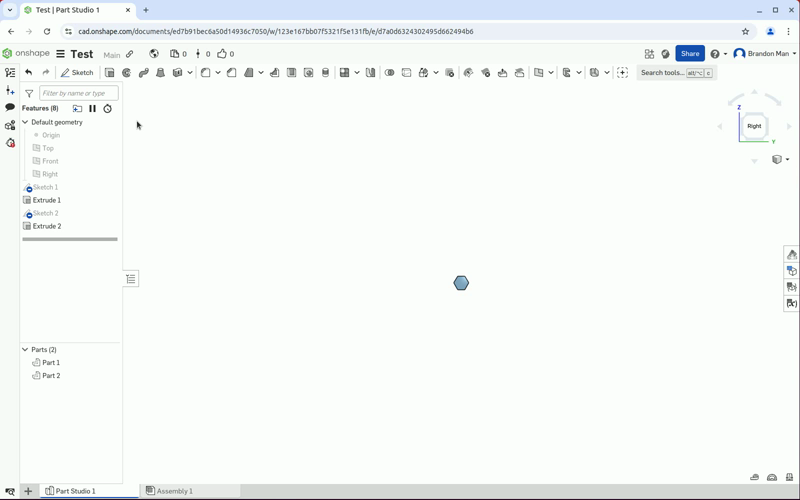
key(shift+h)
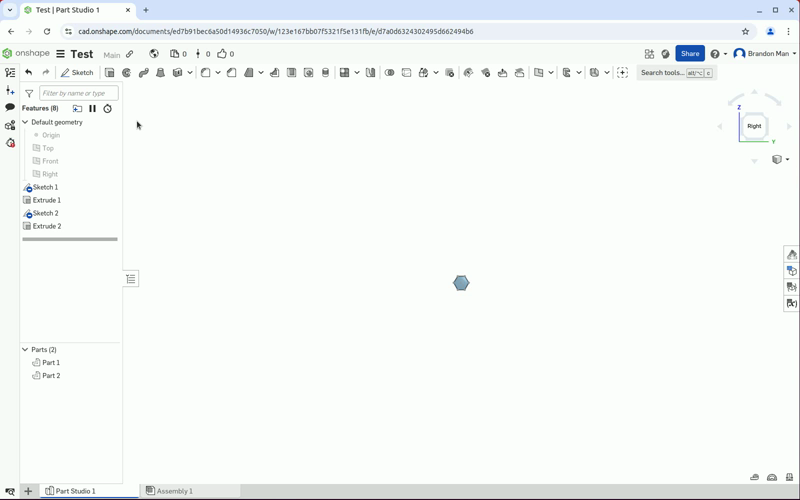
key(shift+7)
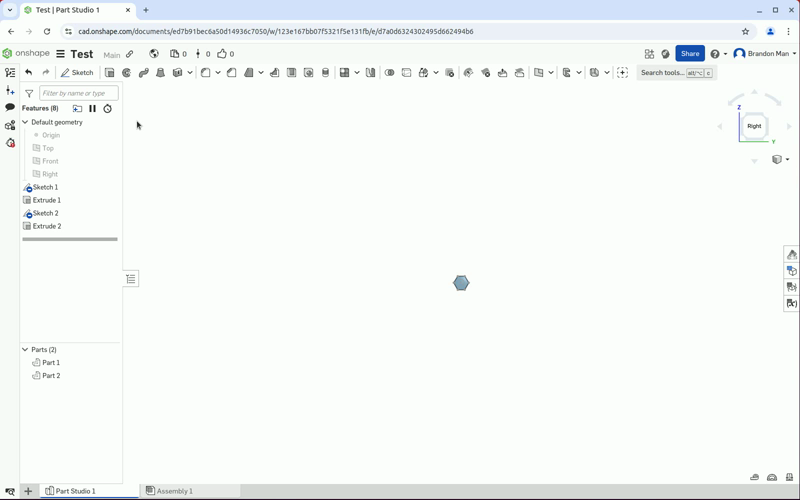
key(right, 2)
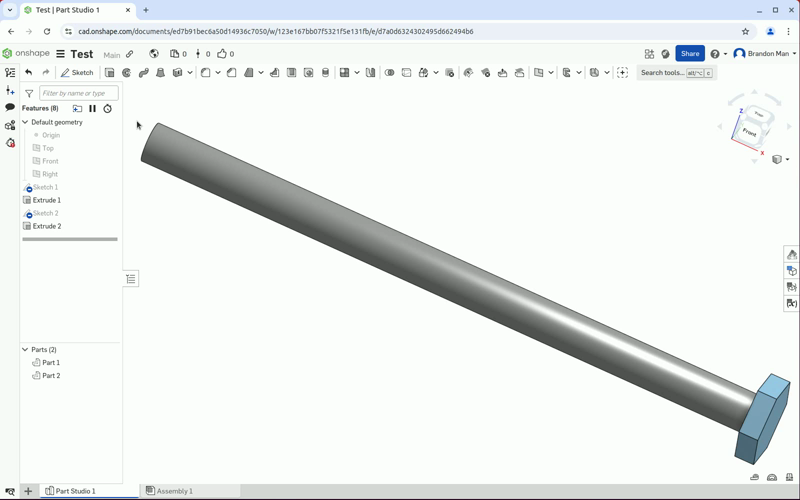
key(down, 2)
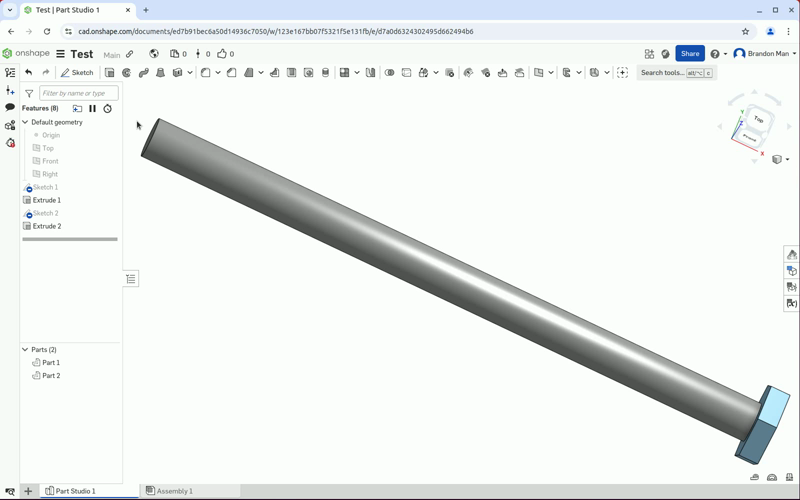
key(up, 2)
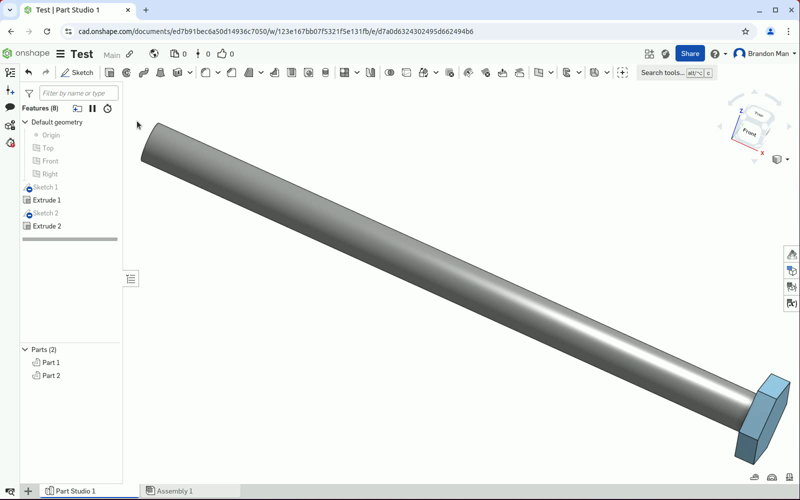
key(left, 2)
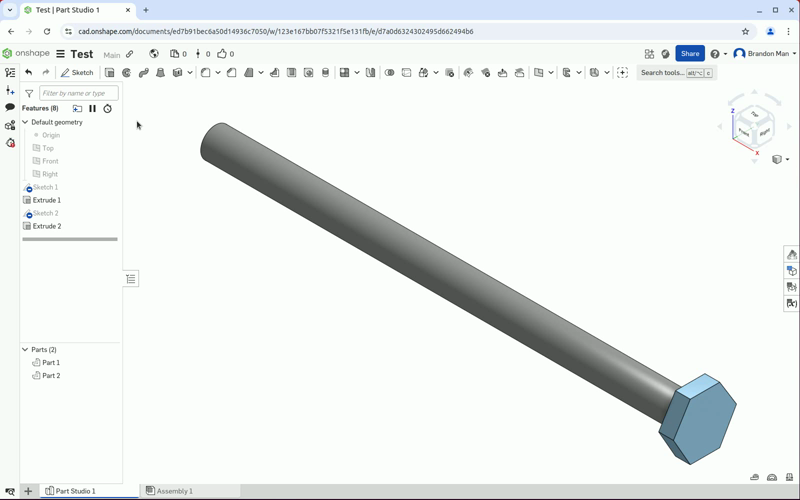
mouse_move(73, 189)
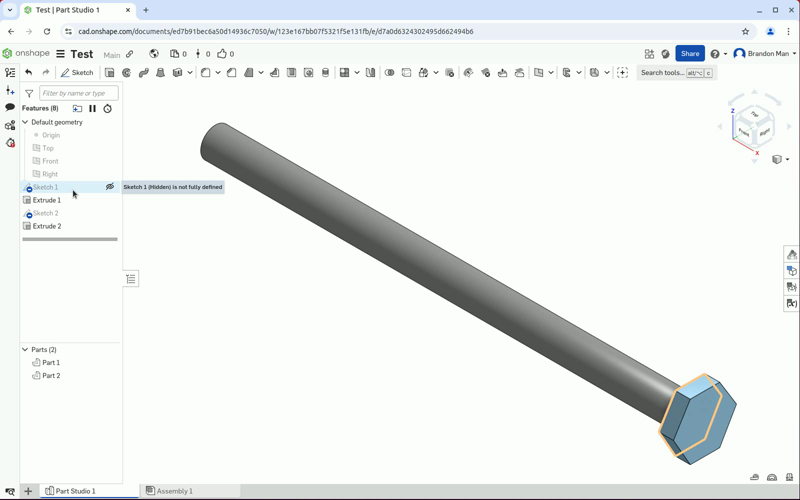
click(73, 189)